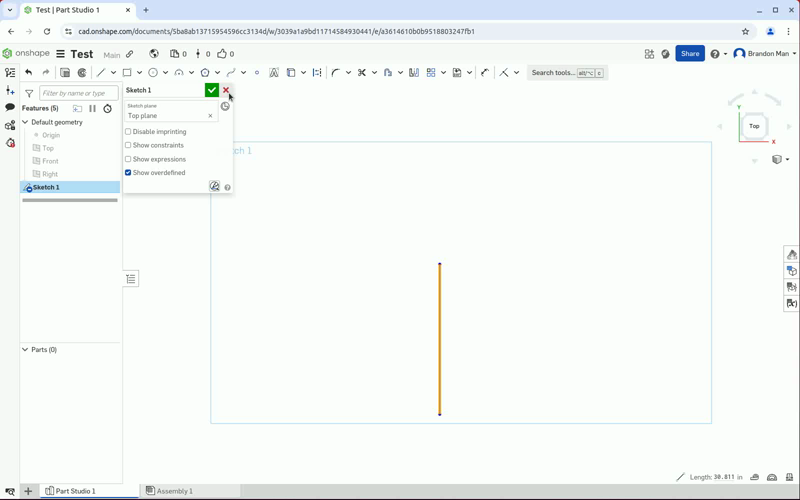
key(shift+h)
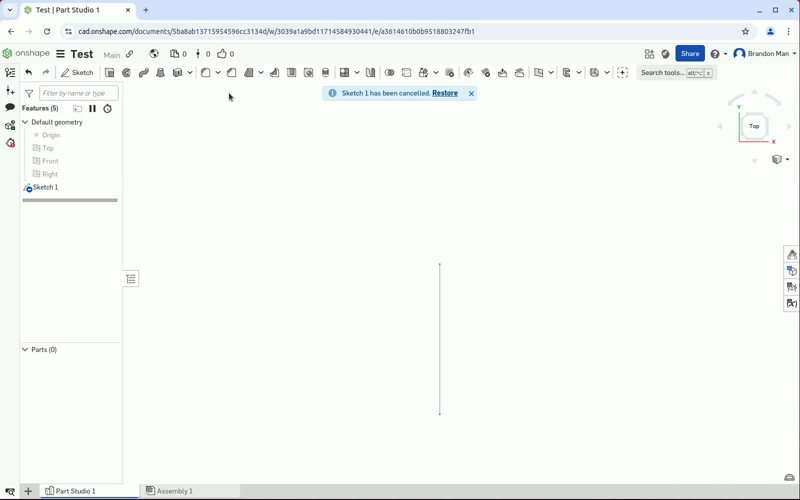
key(shift+s)
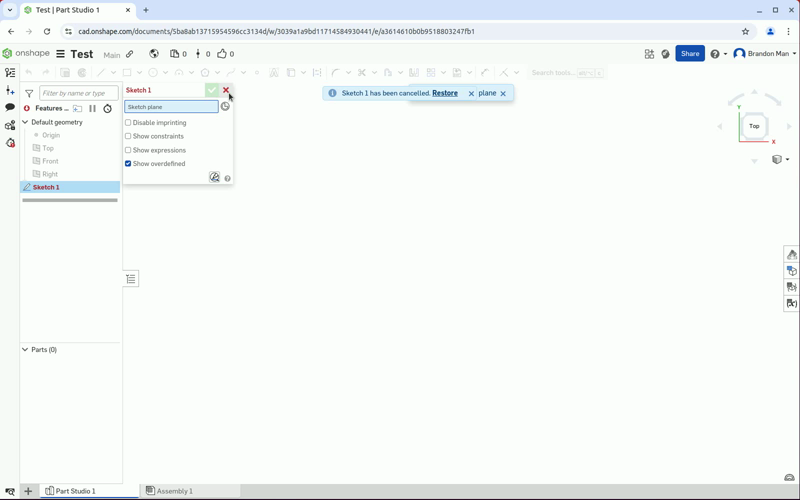
mouse_move(73, 150)
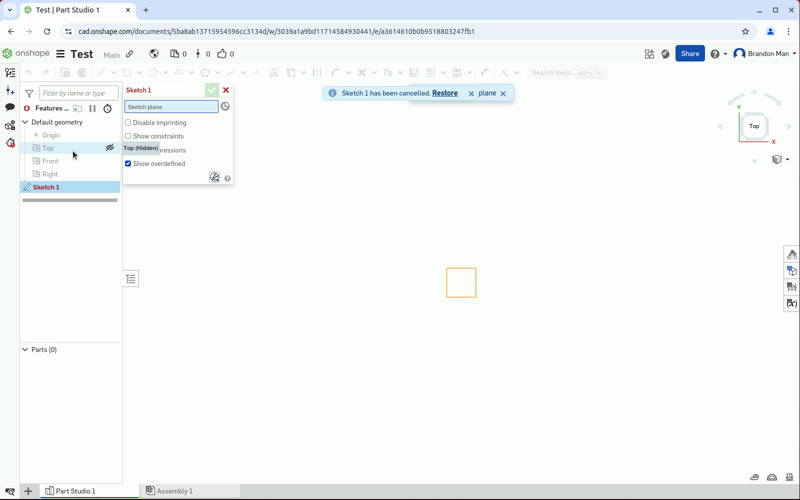
click(73, 150)
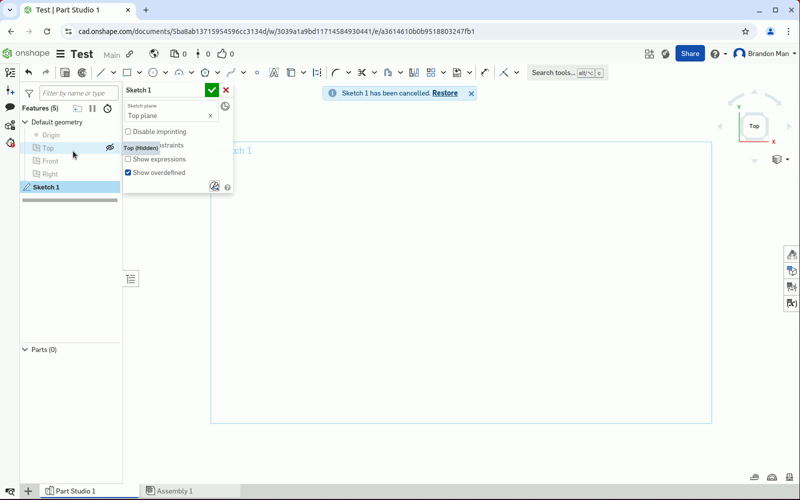
mouse_move(73, 352)
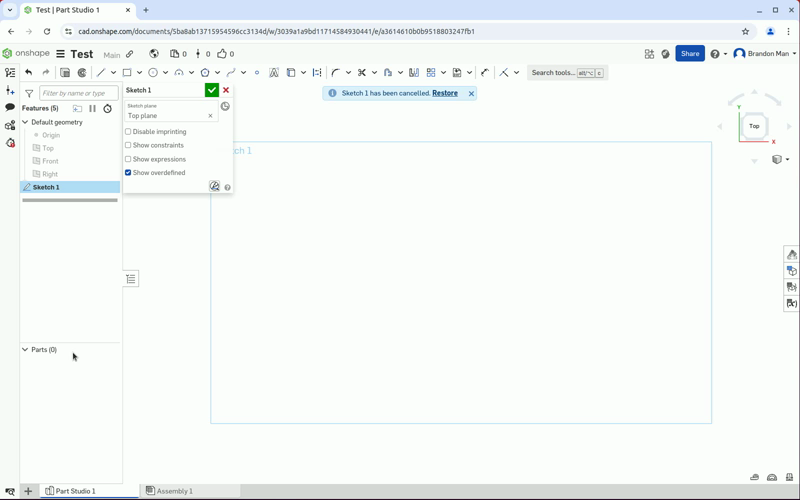
key(y)
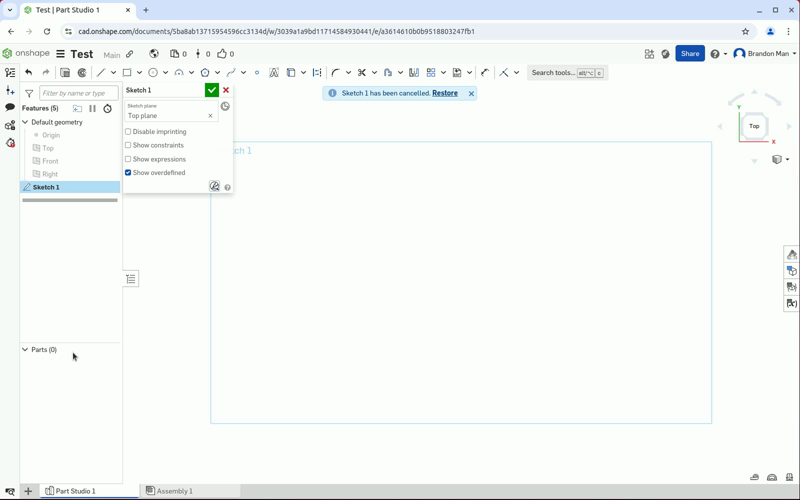
key(l)
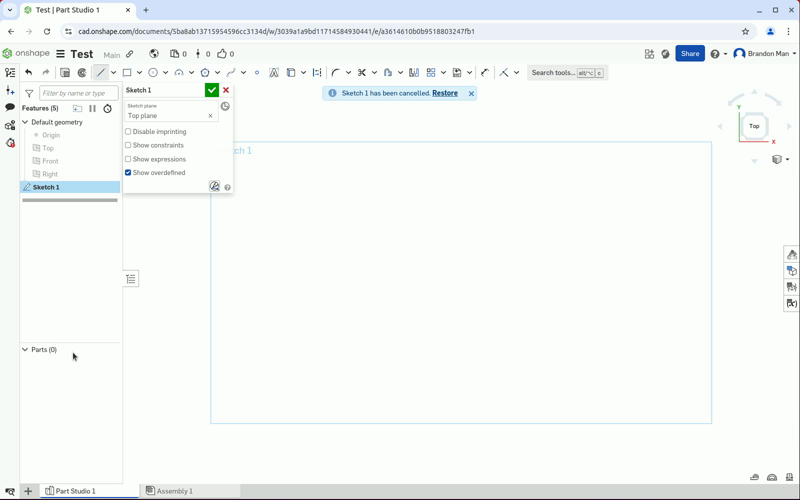
key_down(shift)
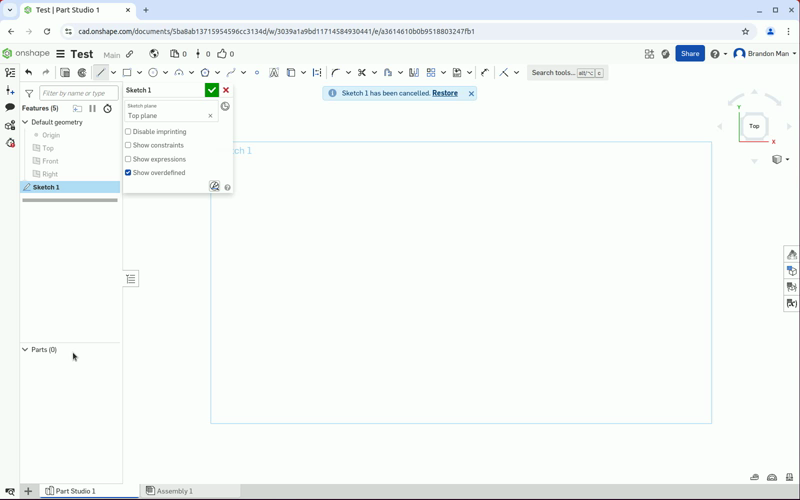
mouse_move(356, 322)
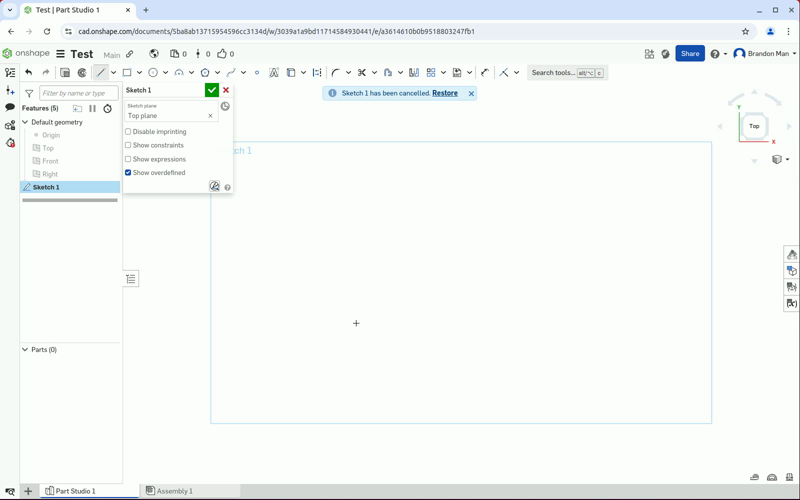
click(356, 322)
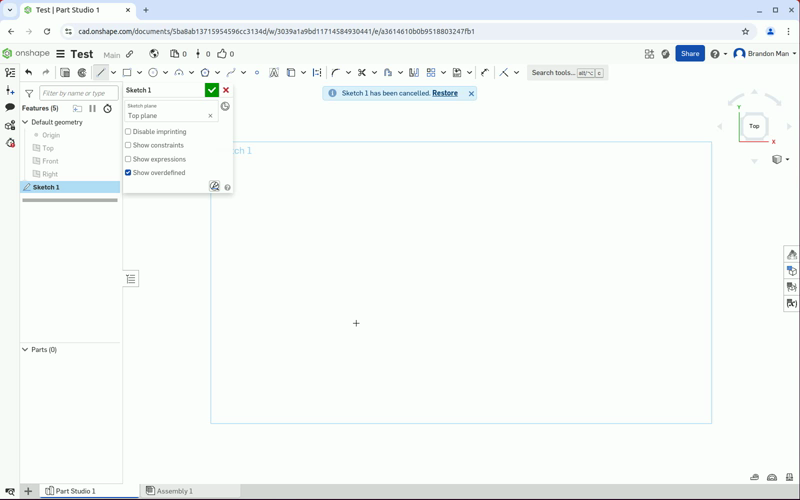
key_up(shift)
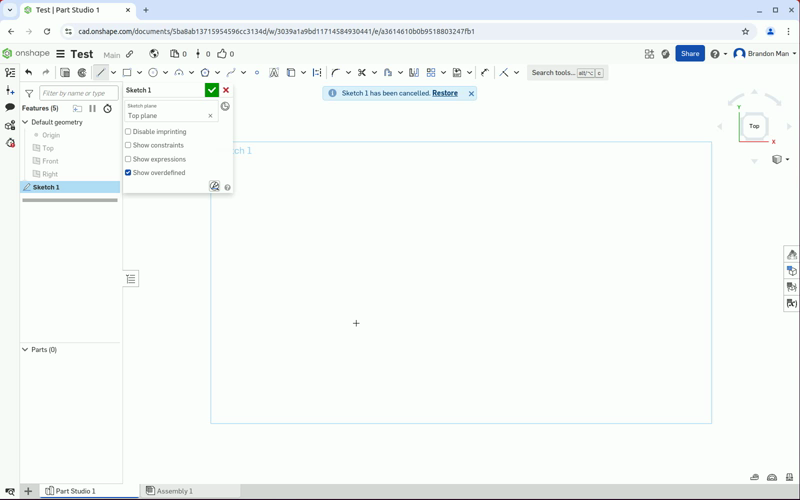
key_down(shift)
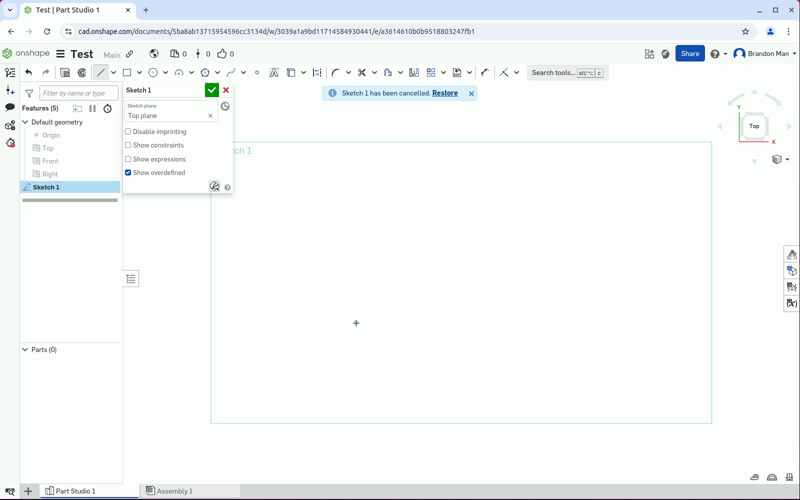
mouse_move(564, 322)
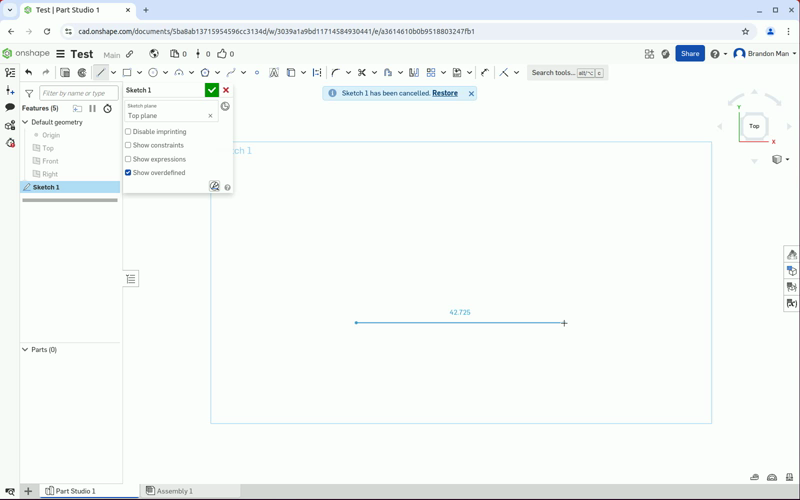
click(564, 322)
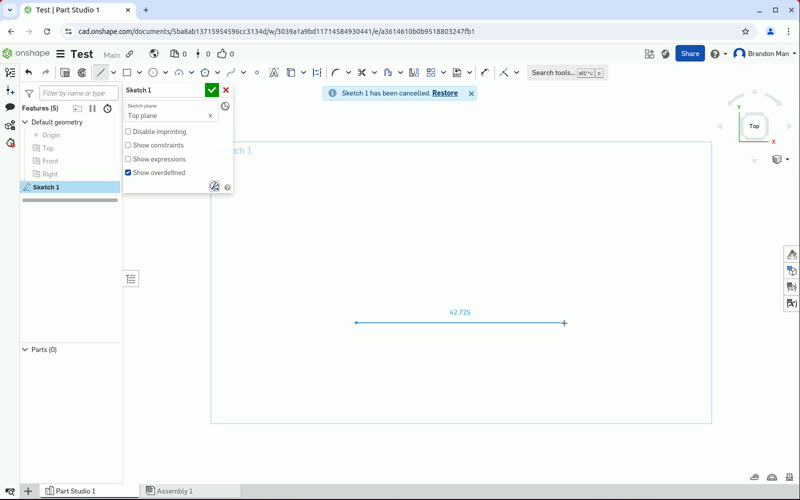
key_up(shift)
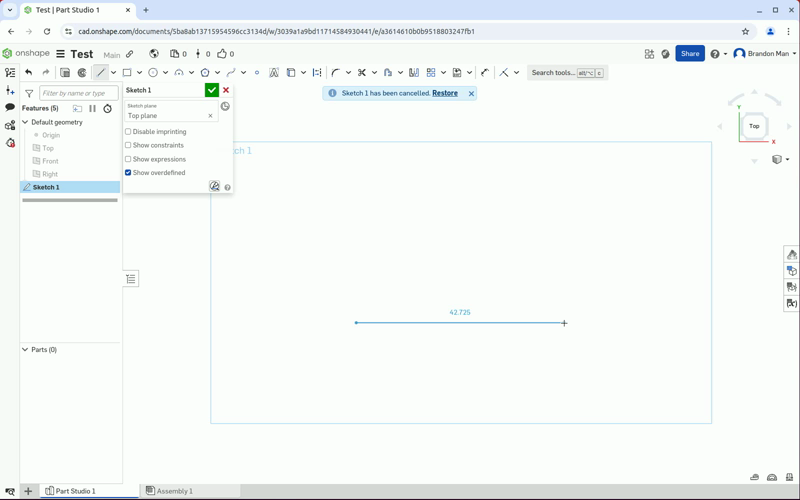
key_down(shift)
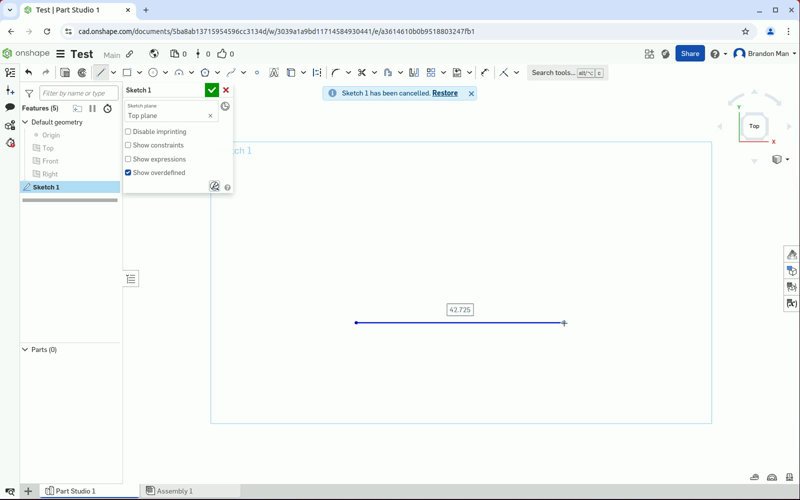
mouse_move(564, 244)
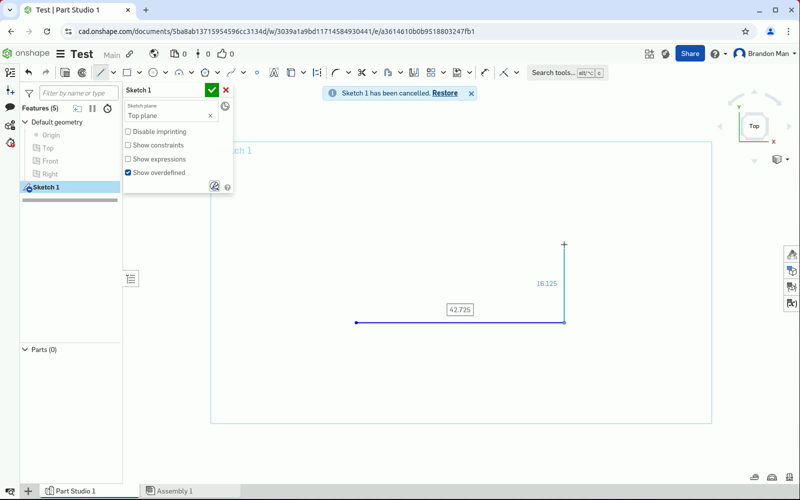
click(564, 244)
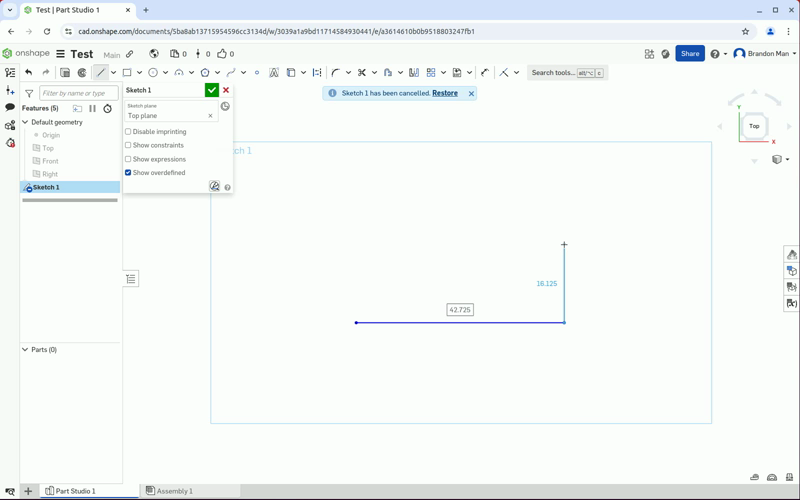
key_up(shift)
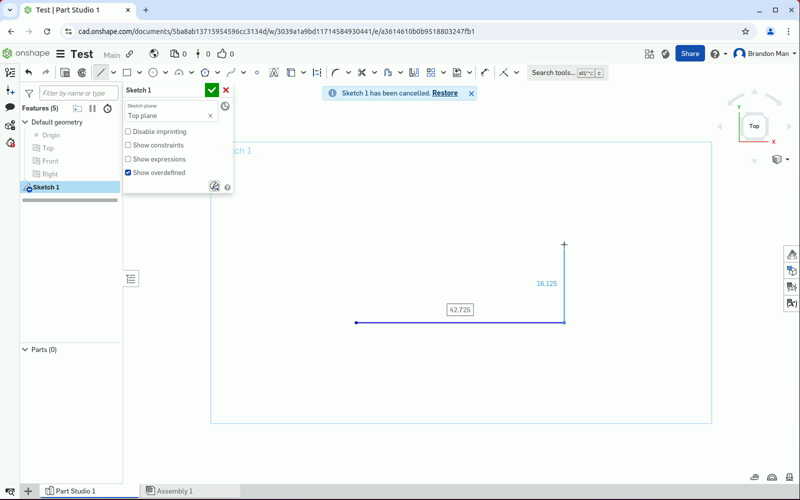
key_down(shift)
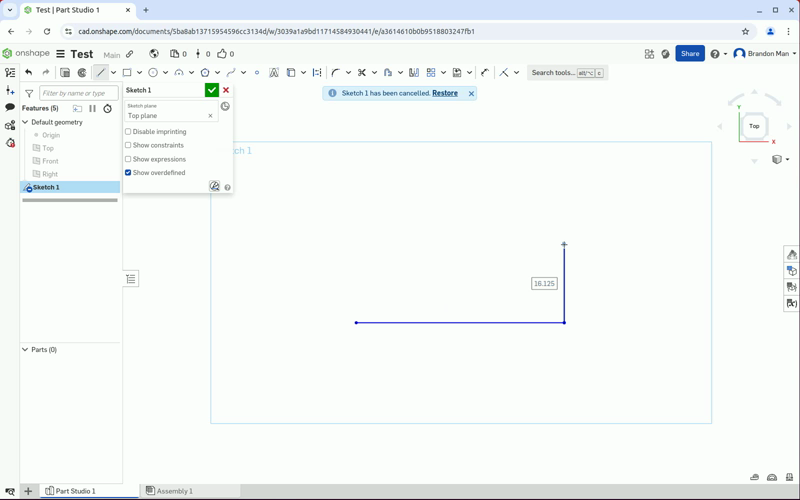
mouse_move(356, 244)
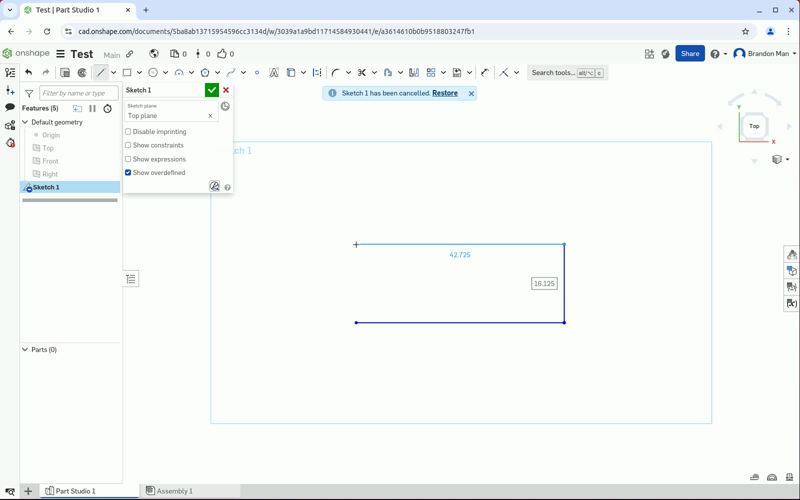
click(356, 244)
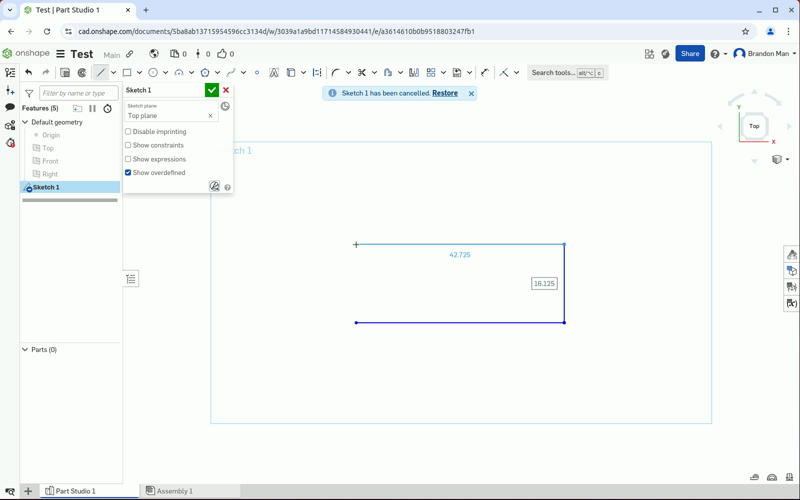
key_up(shift)
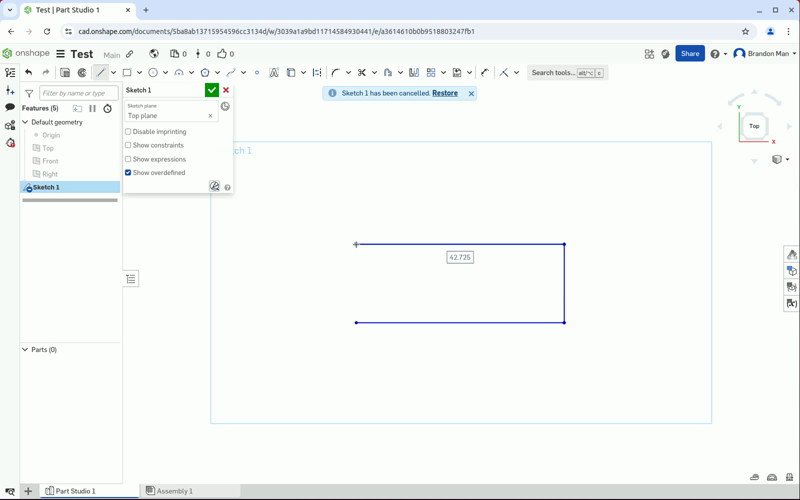
key_down(shift)
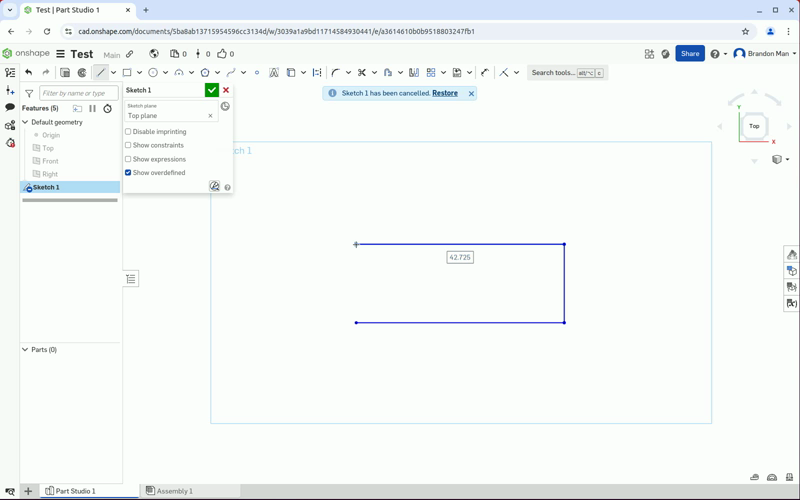
mouse_move(356, 322)
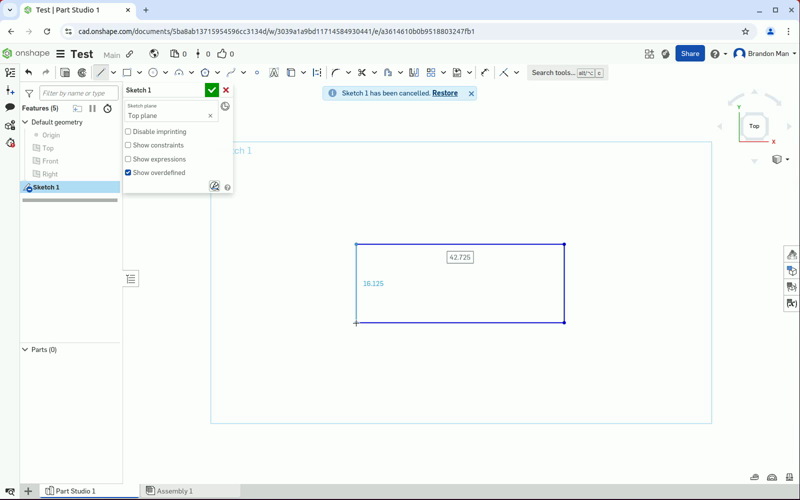
key_up(shift)
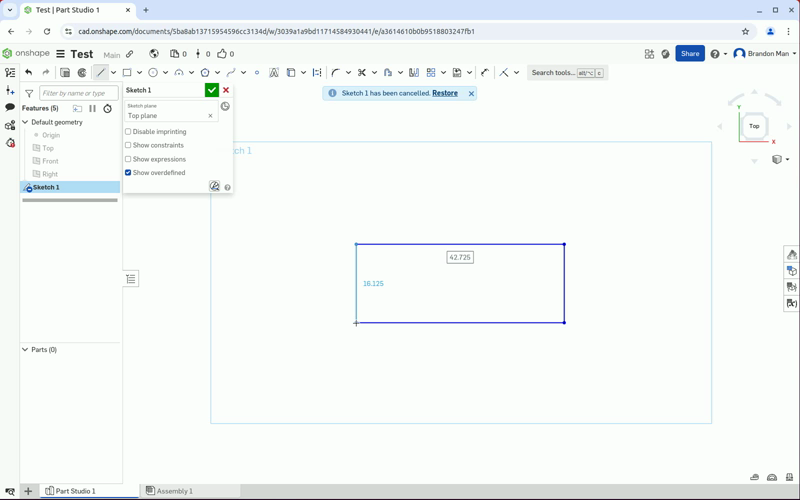
click(356, 322)
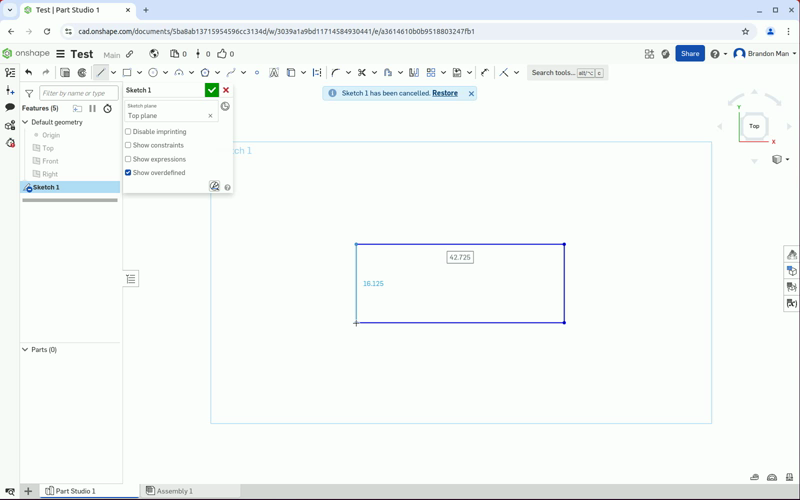
key(esc)
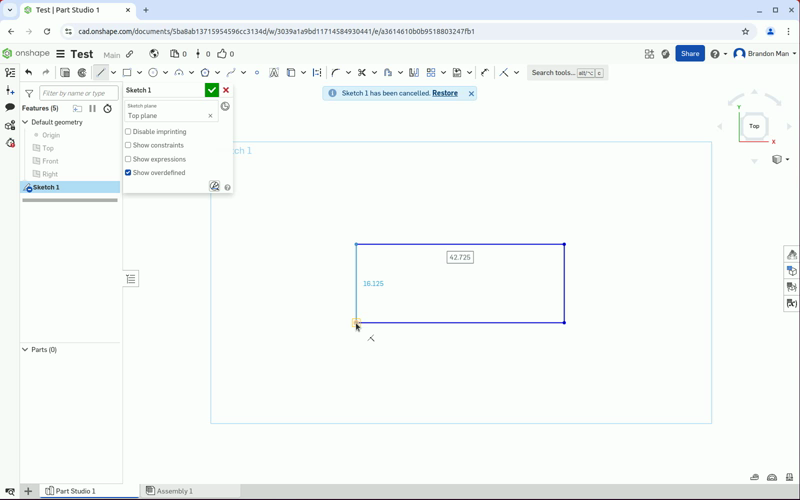
mouse_move(416, 270)
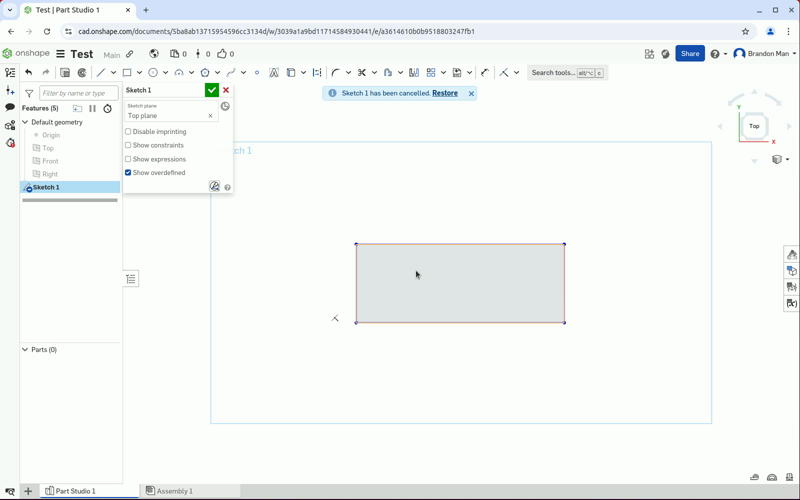
click(416, 270)
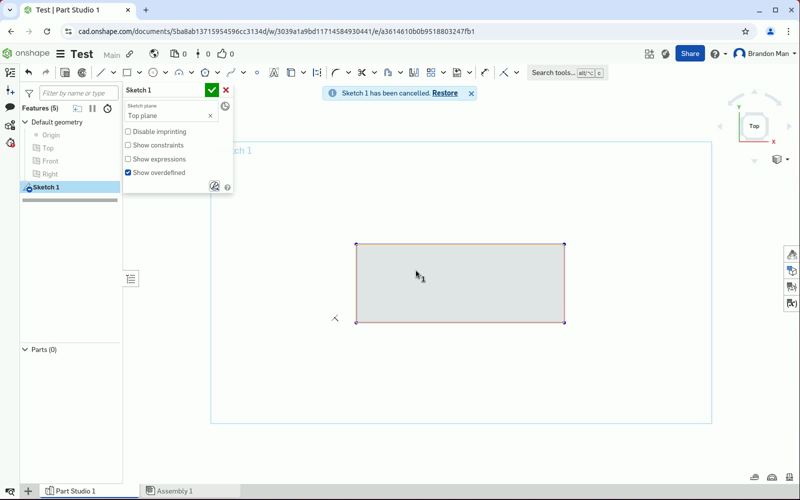
mouse_move(73, 352)
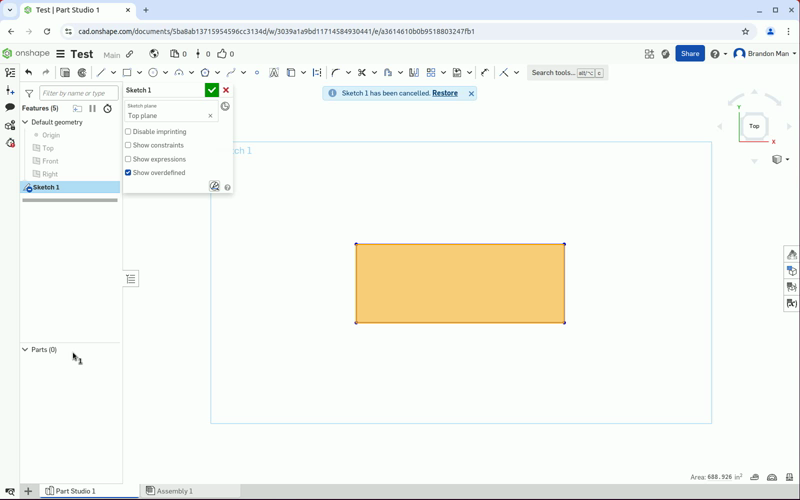
key(shift+y)
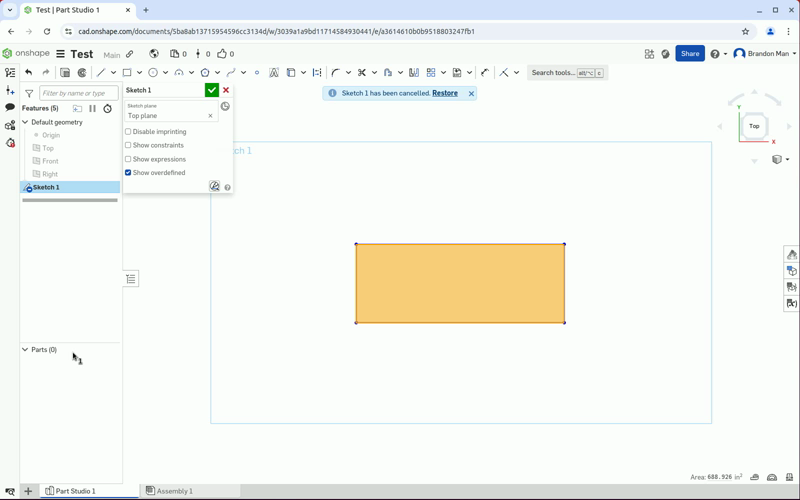
key(shift+e)
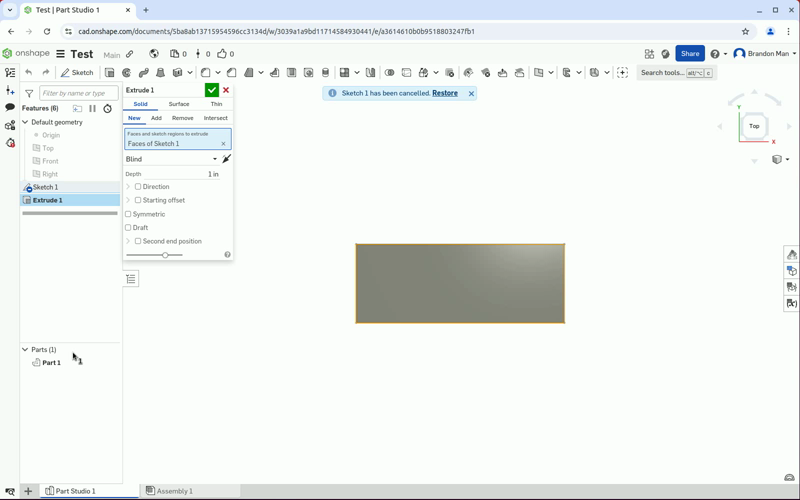
mouse_move(143, 106)
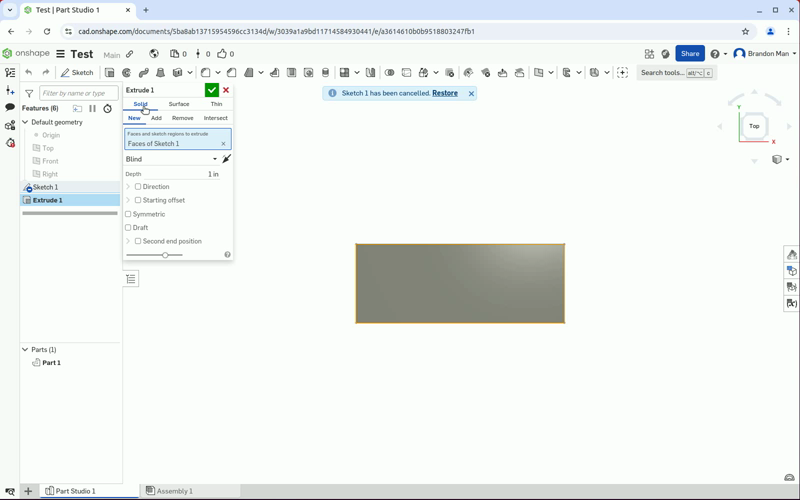
click(143, 106)
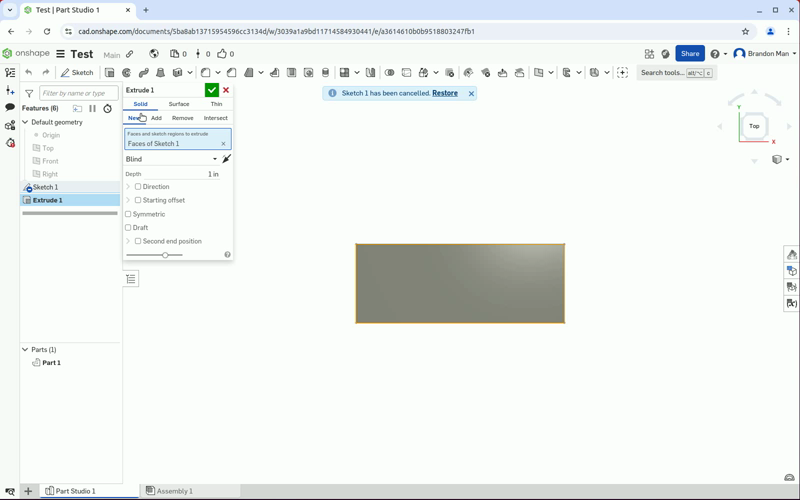
mouse_move(137, 120)
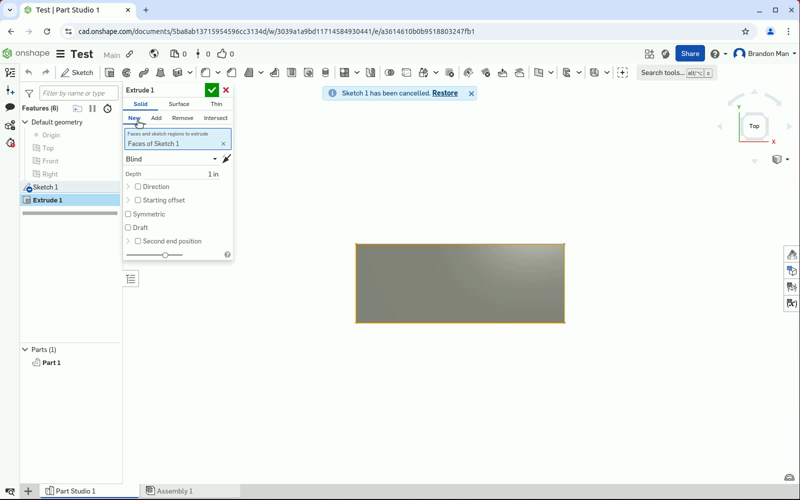
click(137, 120)
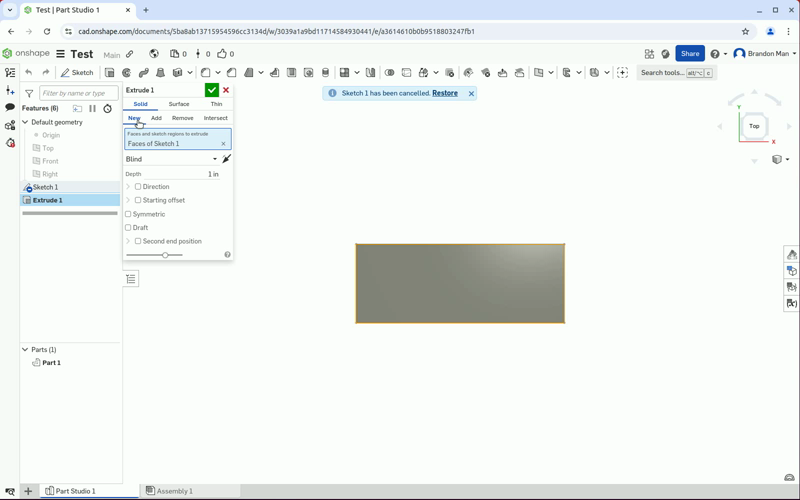
key(tab, 4)
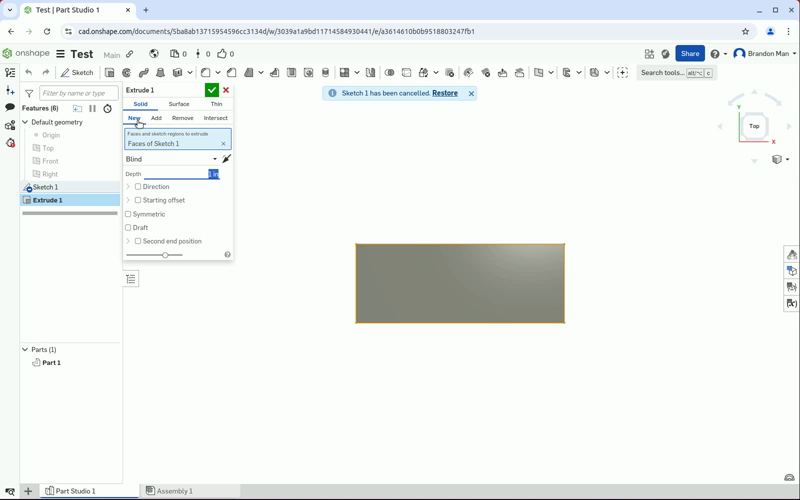
text(-11.554)
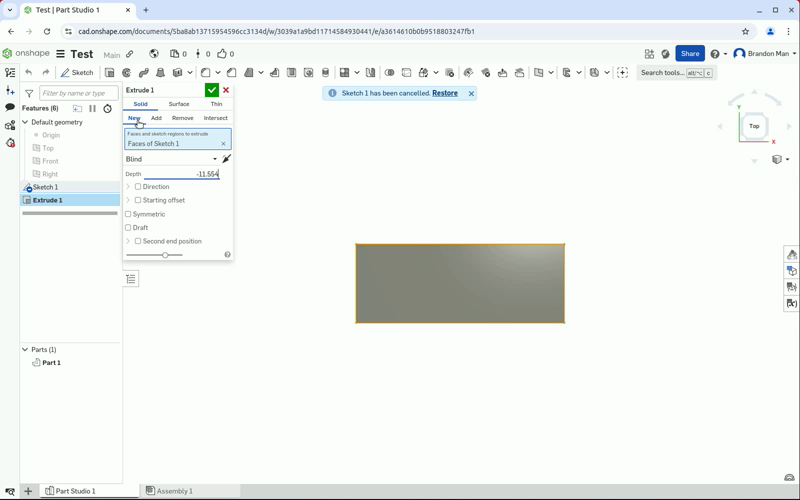
key(enter)
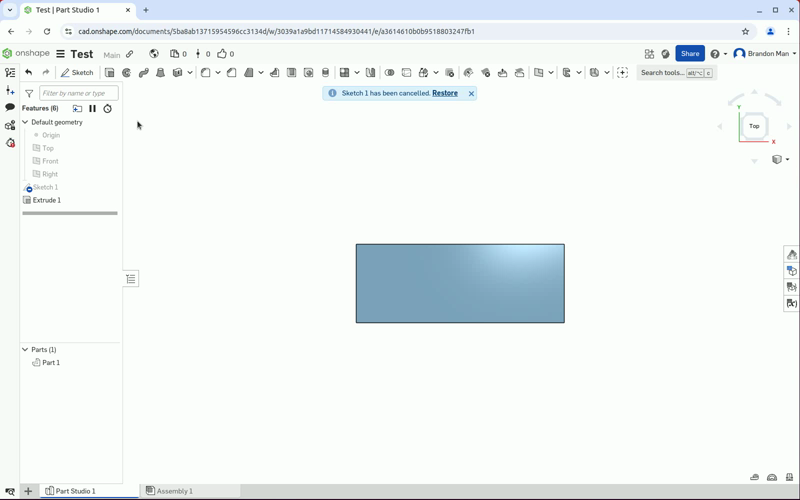
key(shift+h)
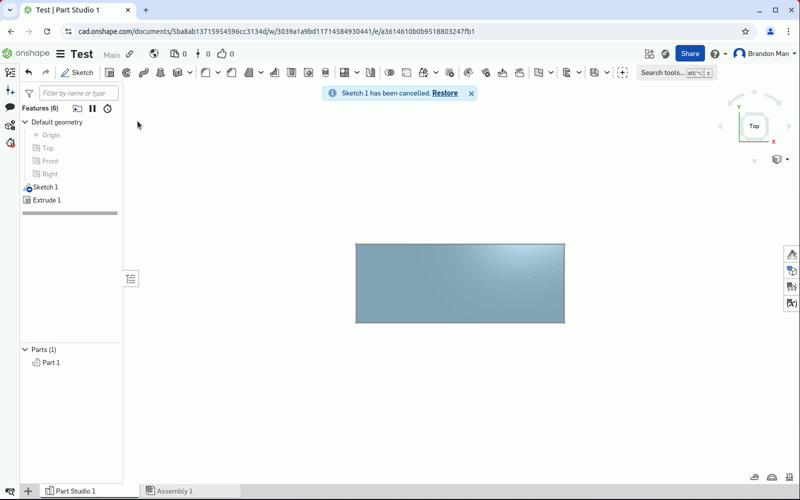
key(shift+h)
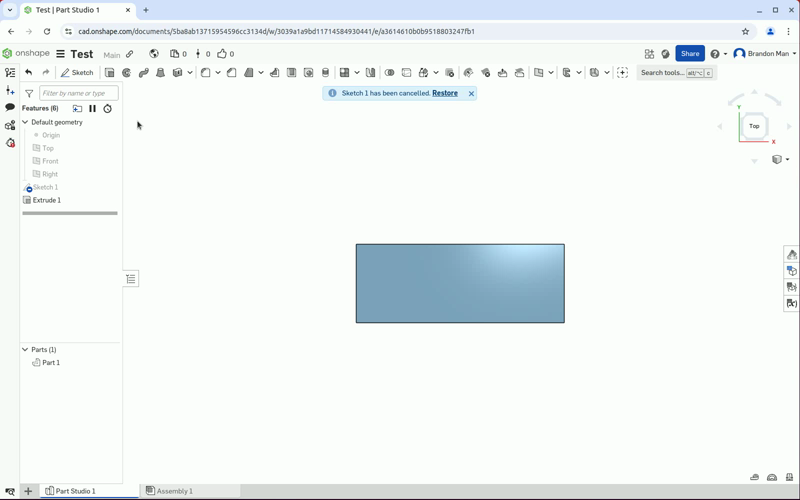
mouse_move(73, 189)
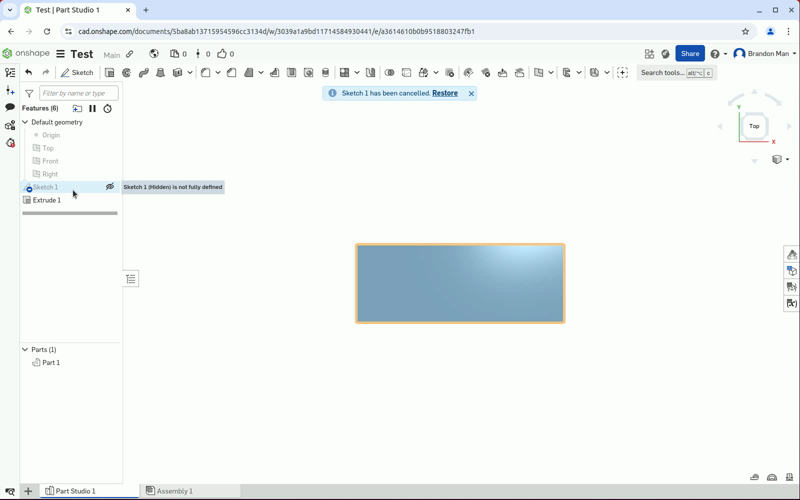
click(73, 189)
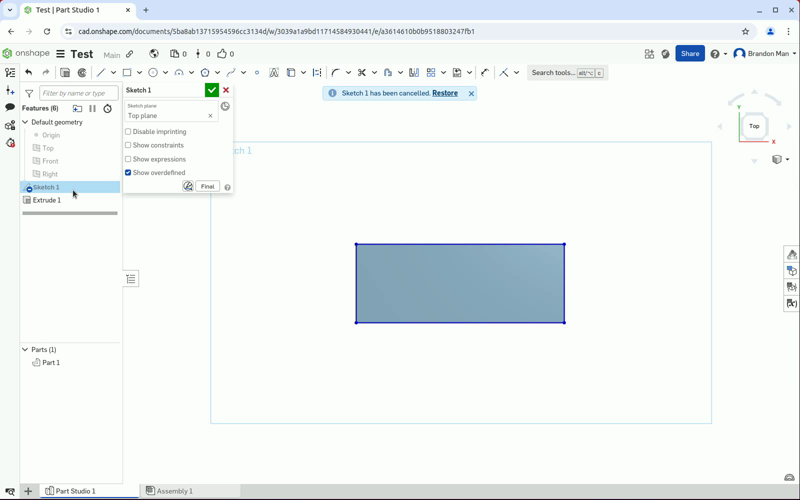
mouse_move(229, 92)
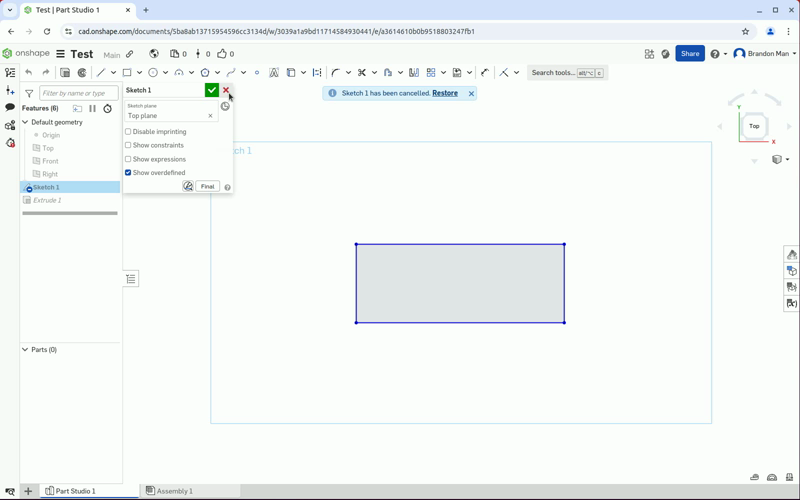
click(229, 92)
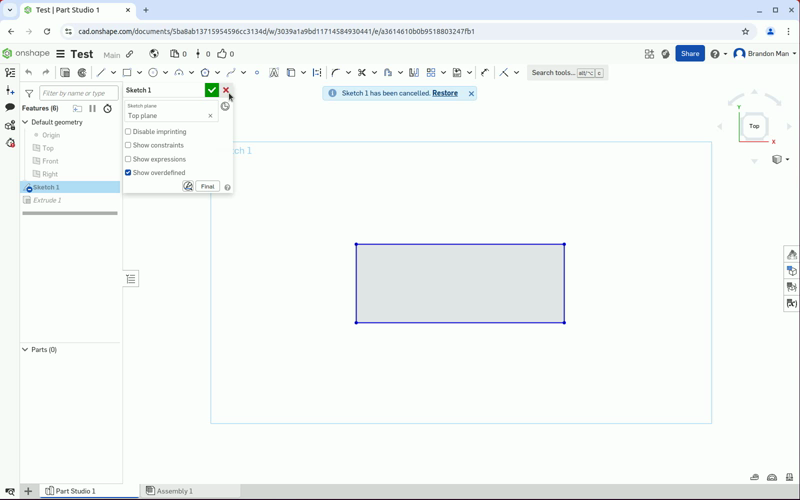
key(shift+s)
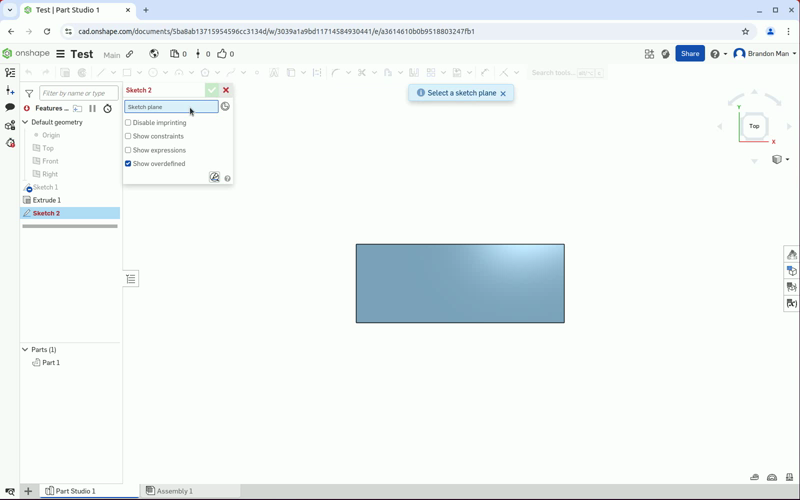
mouse_move(73, 150)
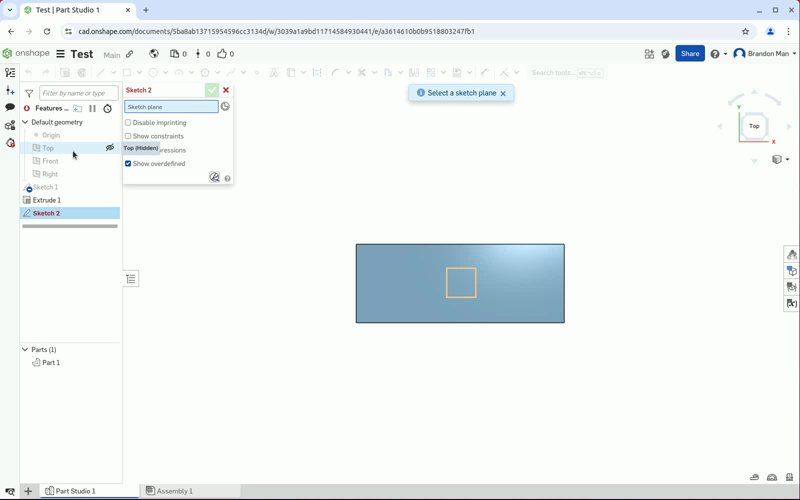
click(73, 150)
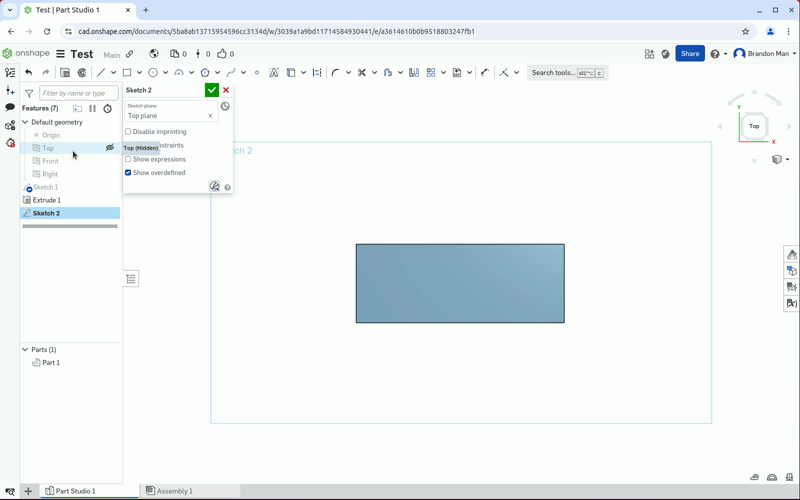
mouse_move(73, 352)
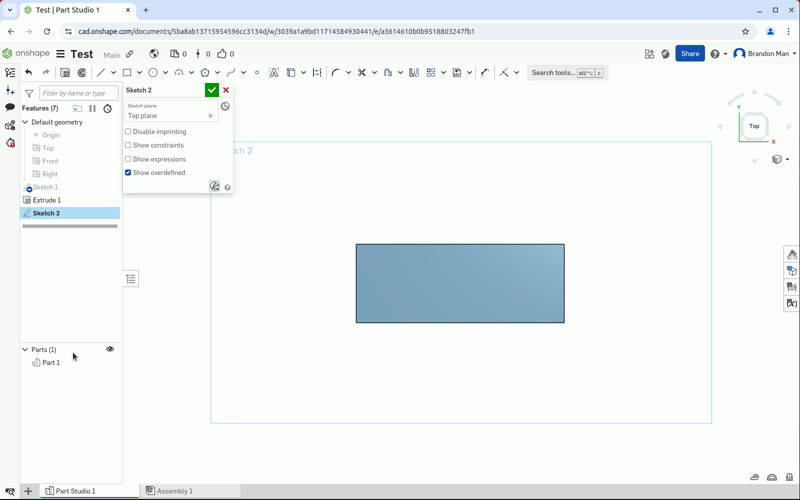
key(y)
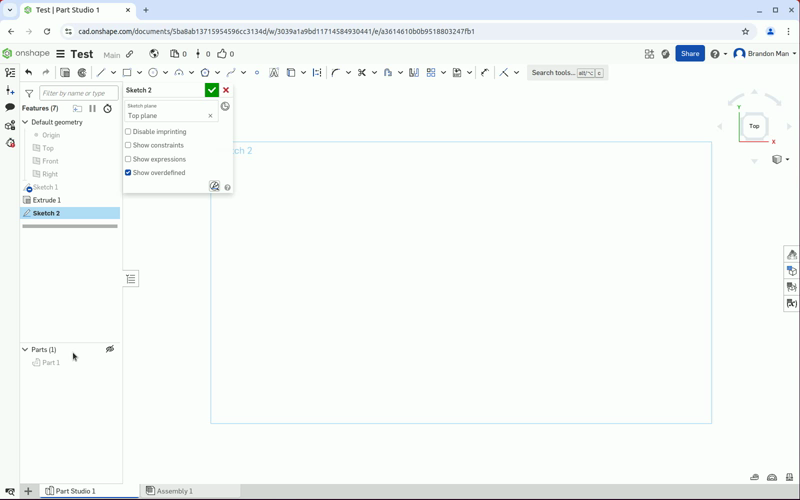
key(l)
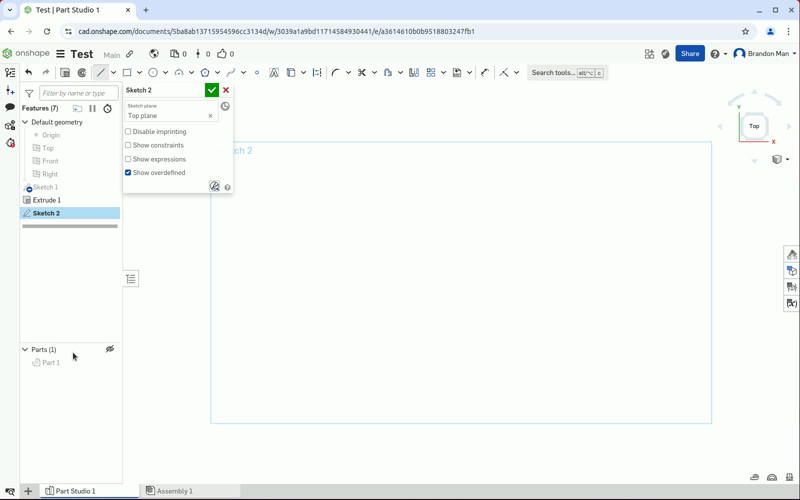
key_down(shift)
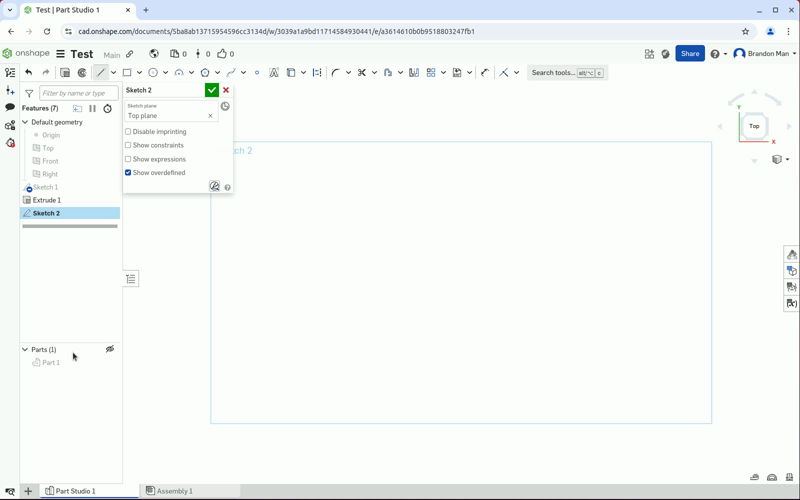
mouse_move(519, 322)
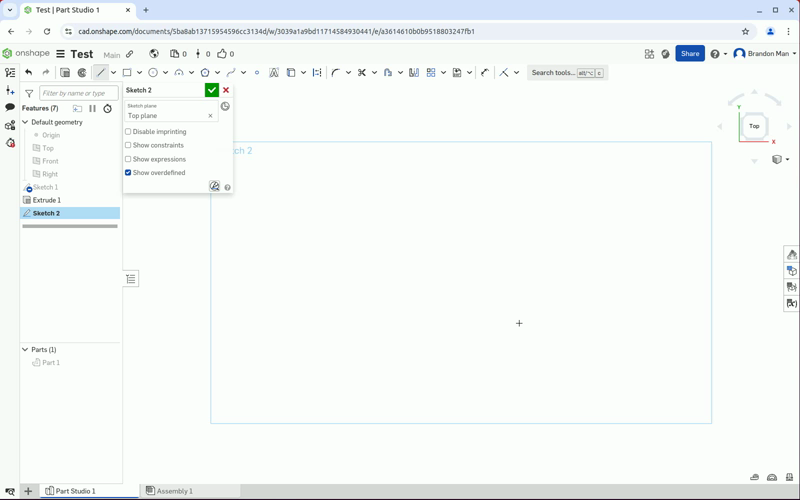
click(519, 322)
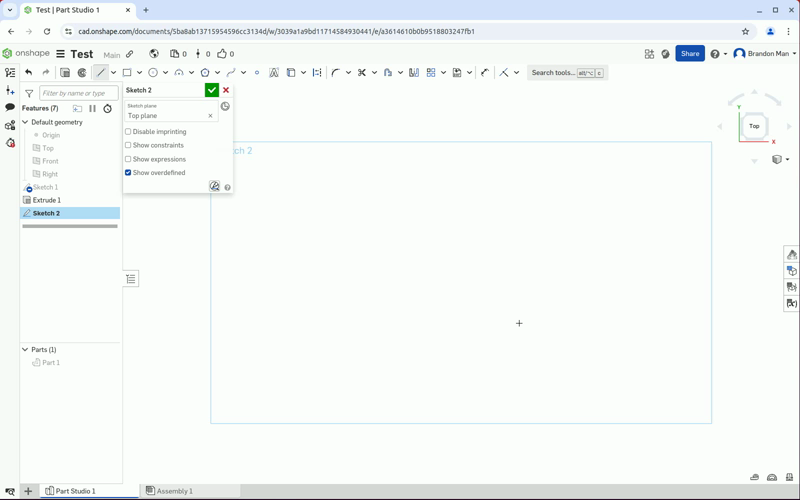
key_up(shift)
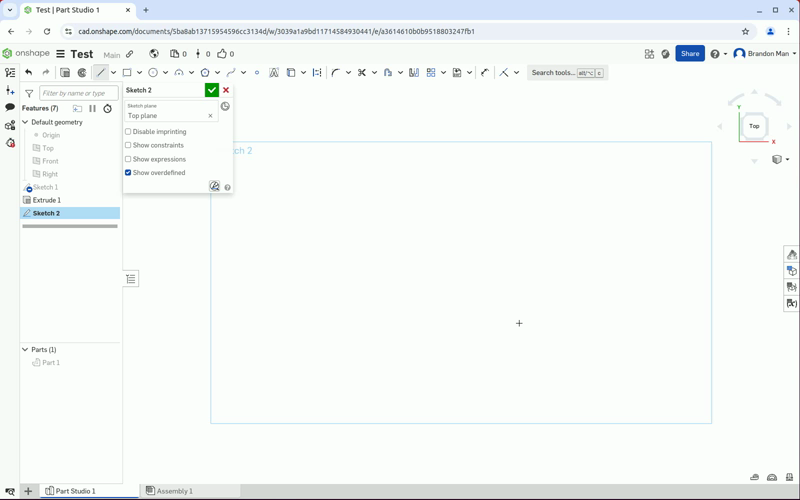
key_down(shift)
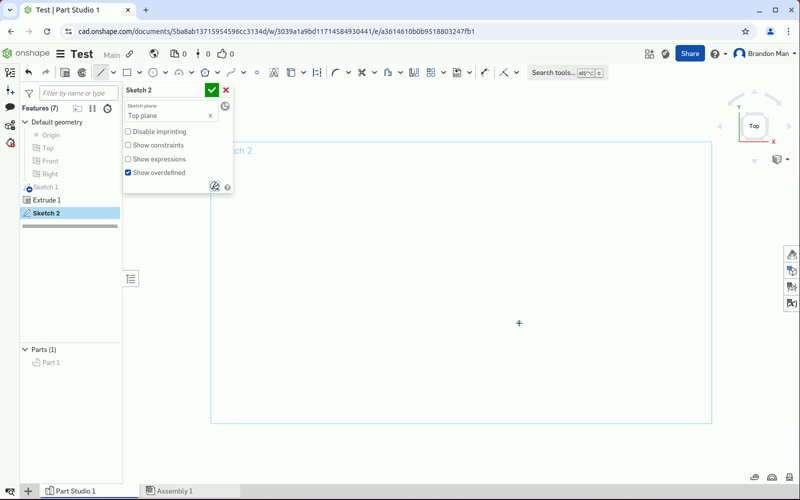
mouse_move(549, 322)
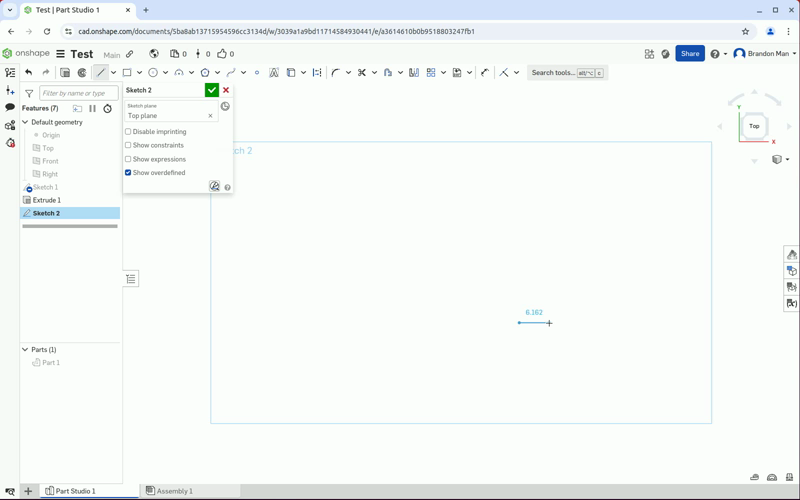
mouse_move(564, 322)
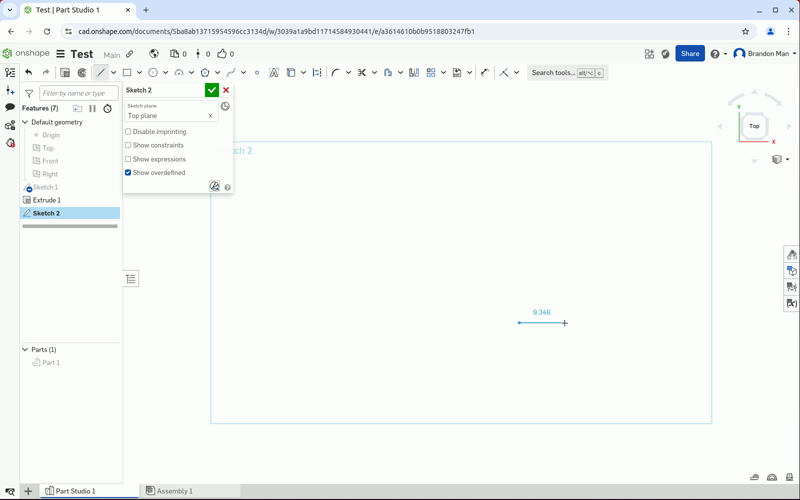
click(564, 322)
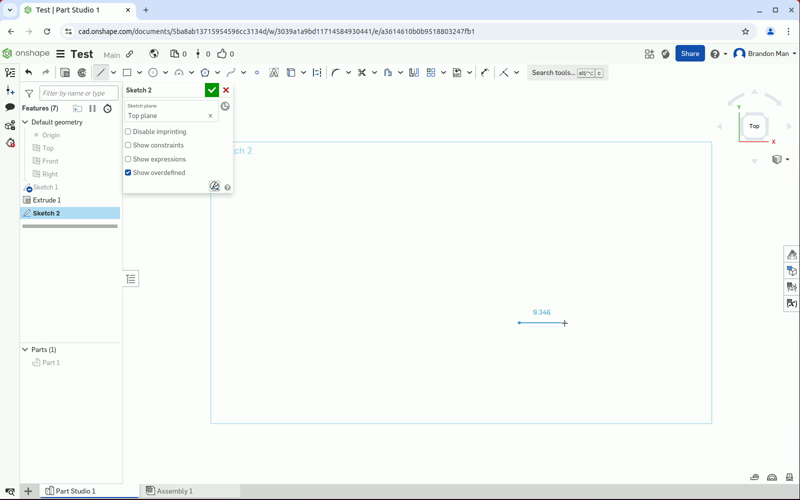
key_up(shift)
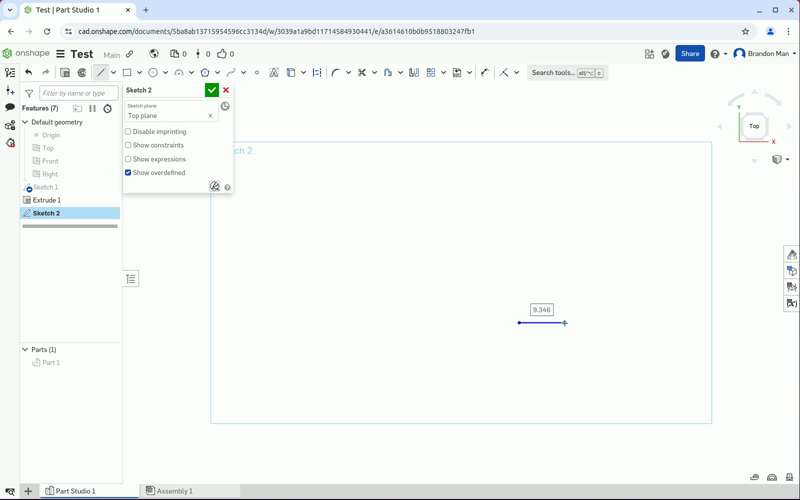
key_down(shift)
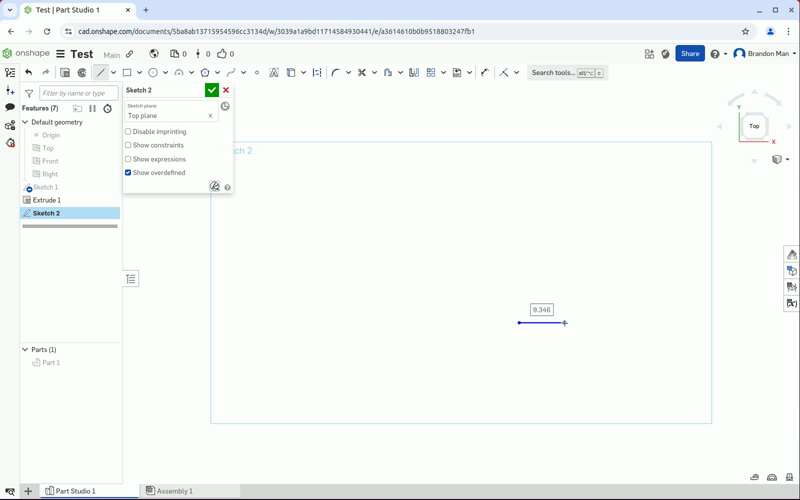
mouse_move(564, 242)
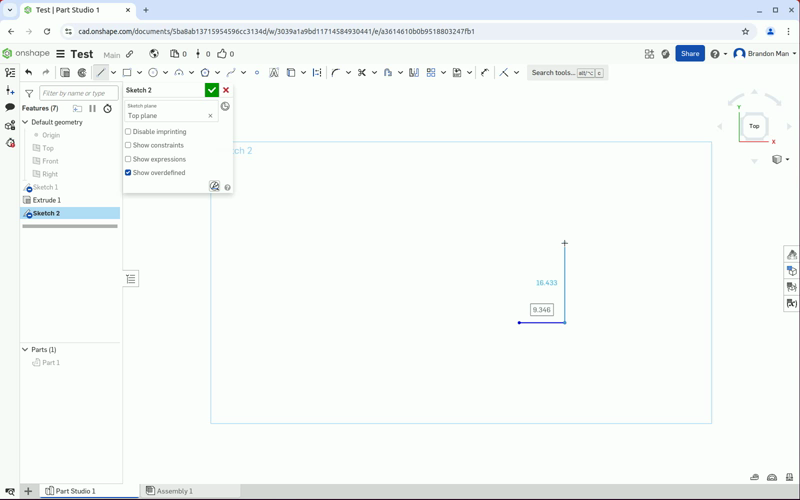
click(564, 242)
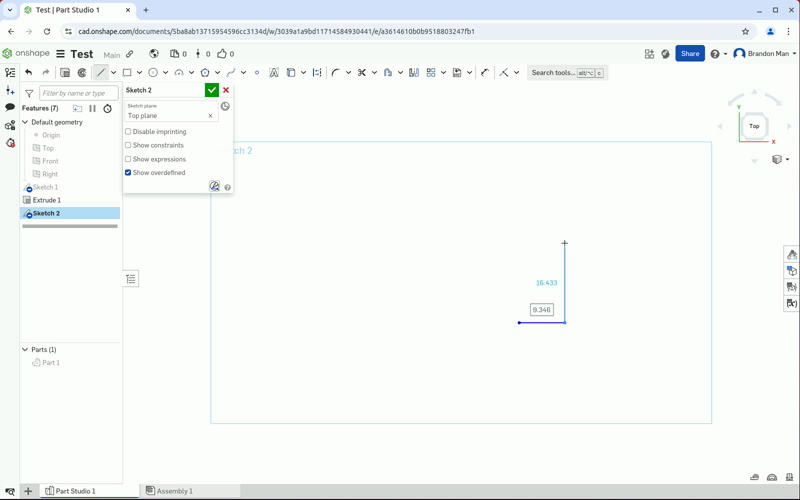
key_up(shift)
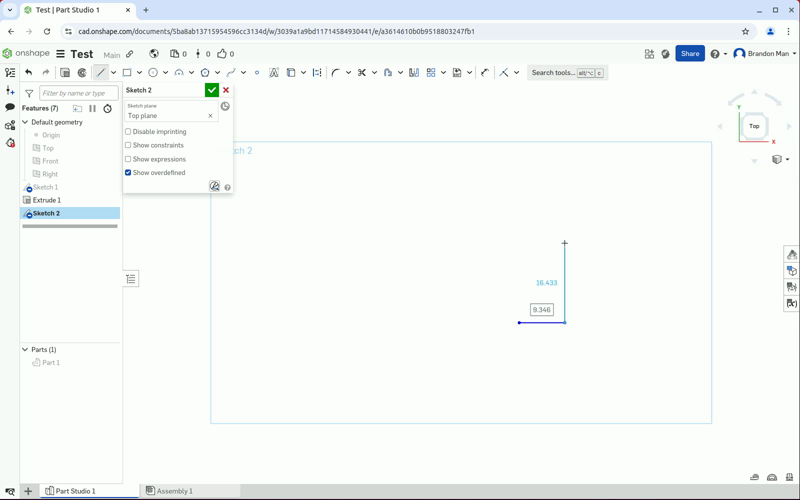
key_down(shift)
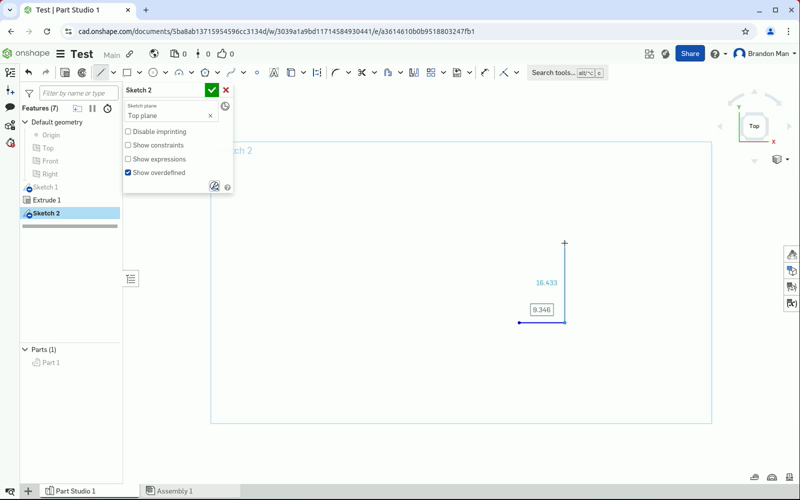
mouse_move(589, 242)
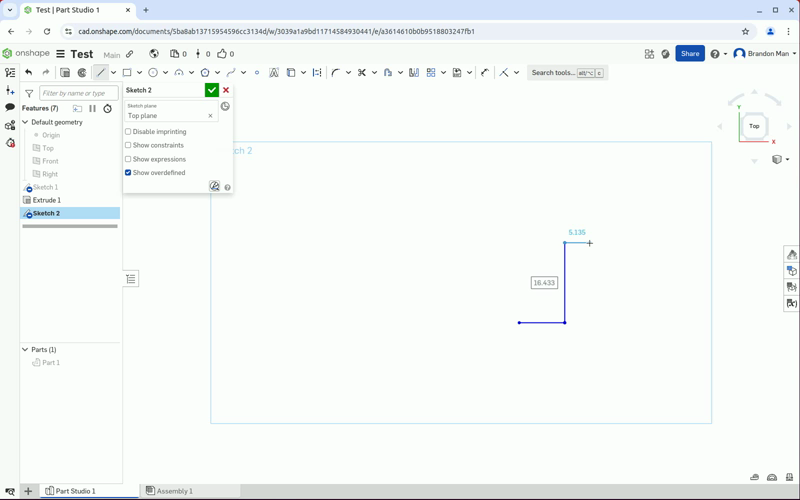
mouse_move(519, 242)
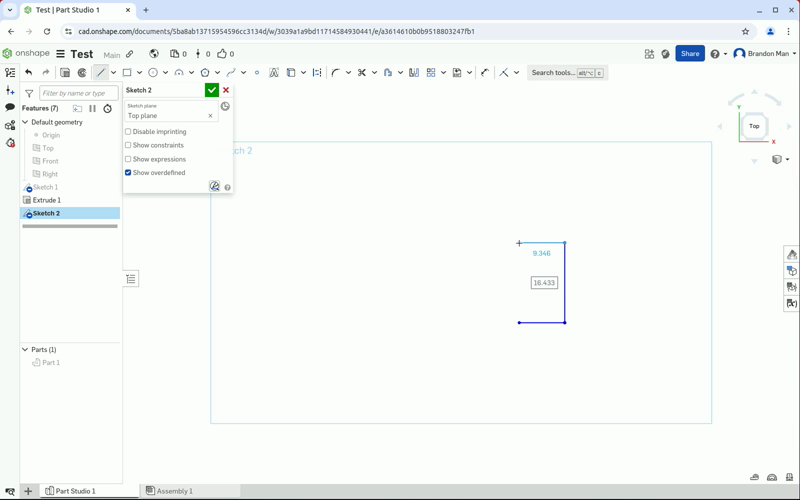
click(519, 242)
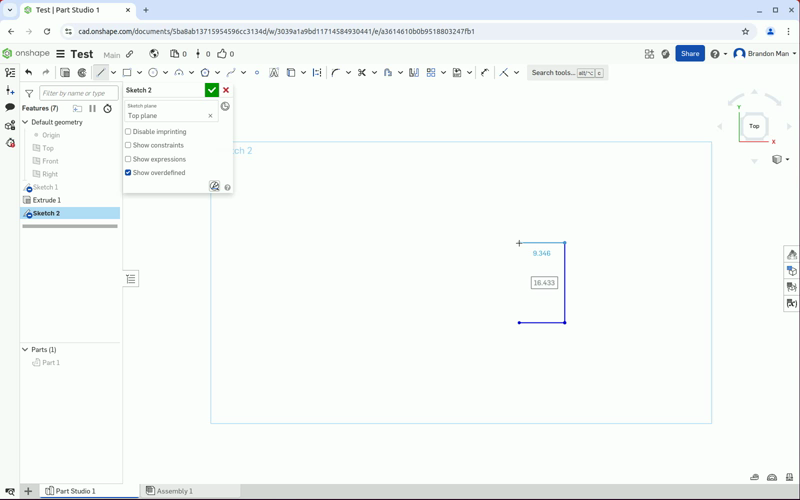
key_up(shift)
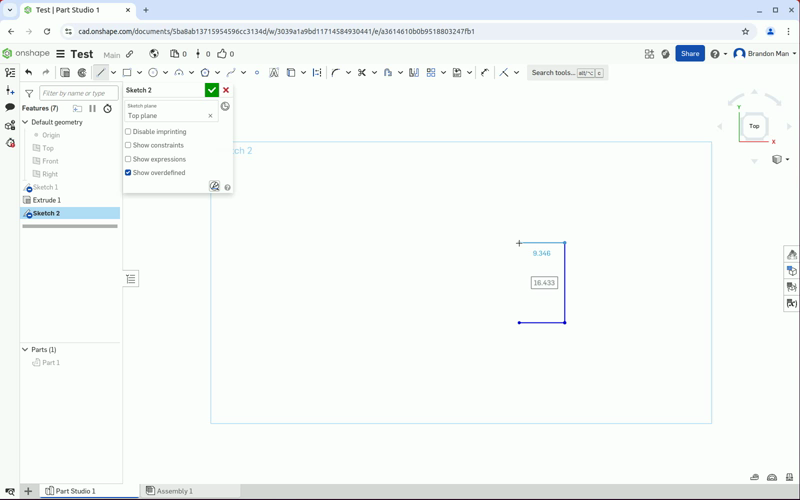
key_down(shift)
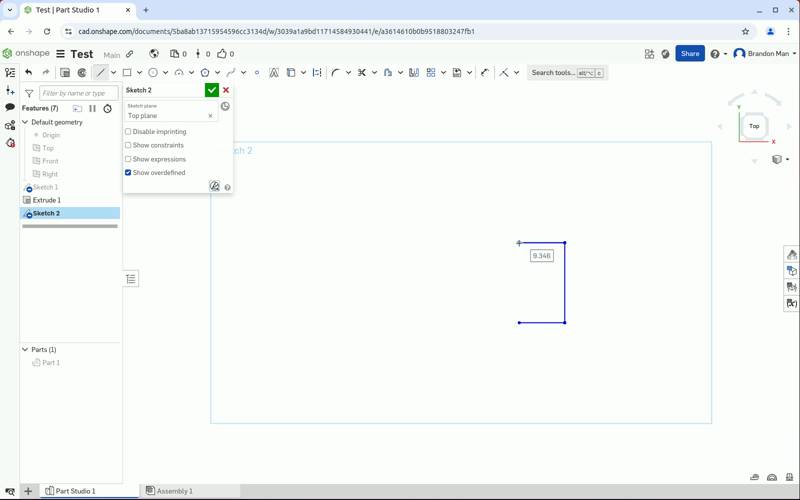
mouse_move(519, 322)
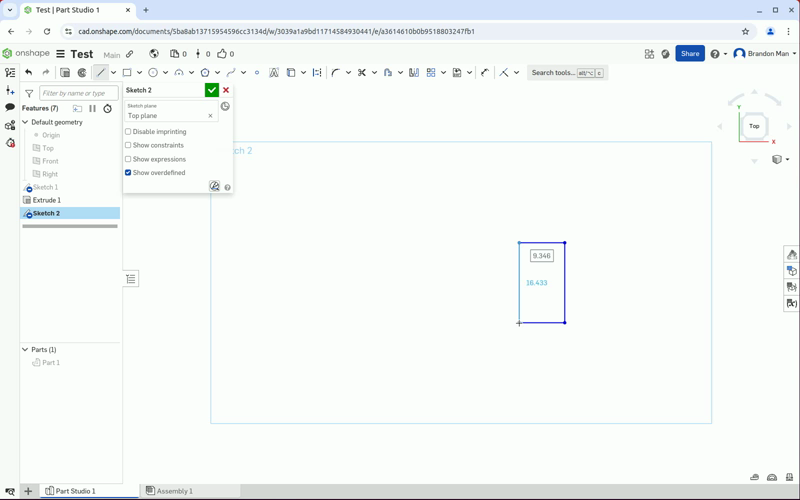
key_up(shift)
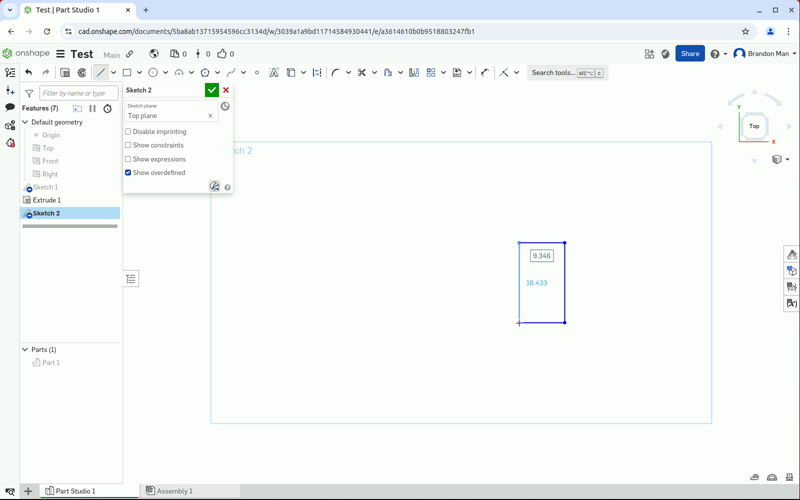
click(519, 322)
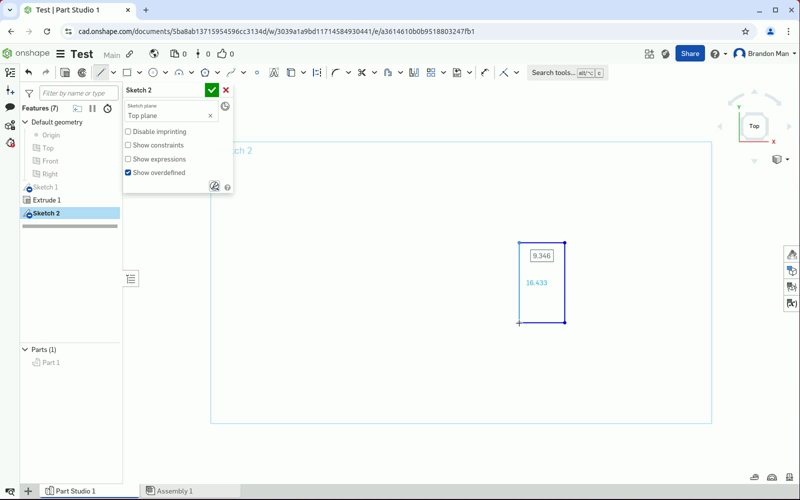
key(esc)
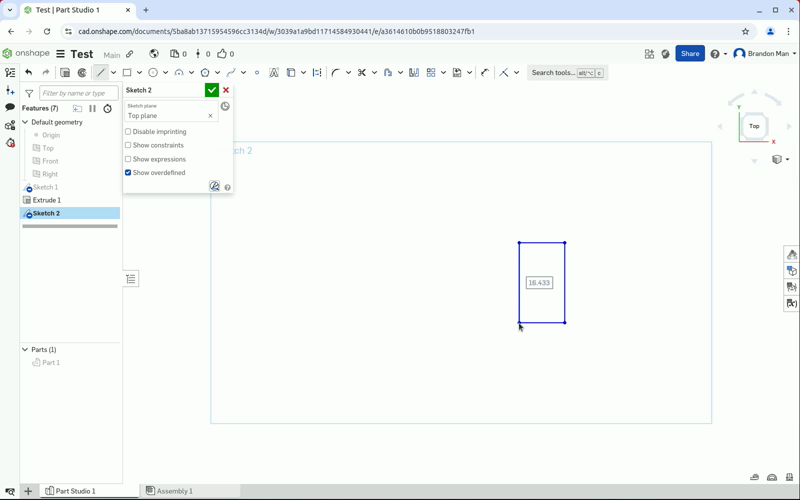
mouse_move(540, 308)
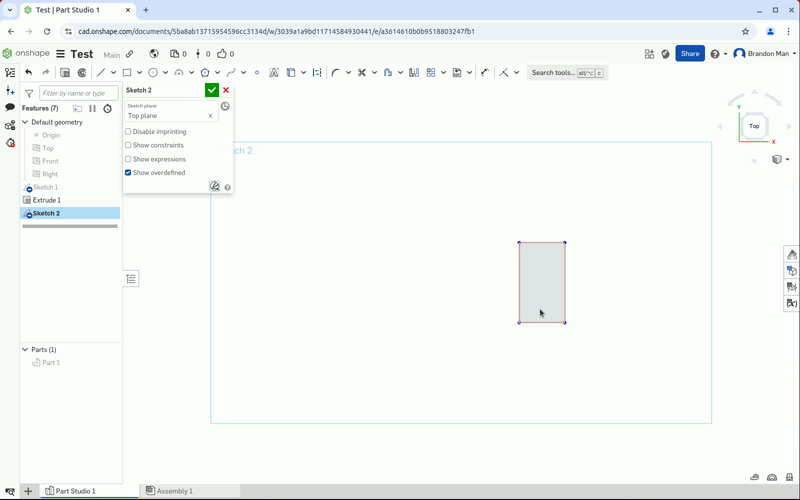
click(540, 308)
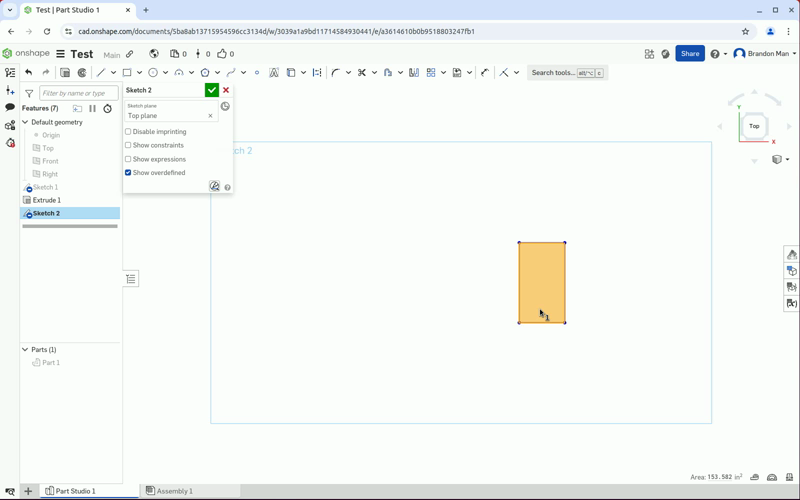
mouse_move(73, 352)
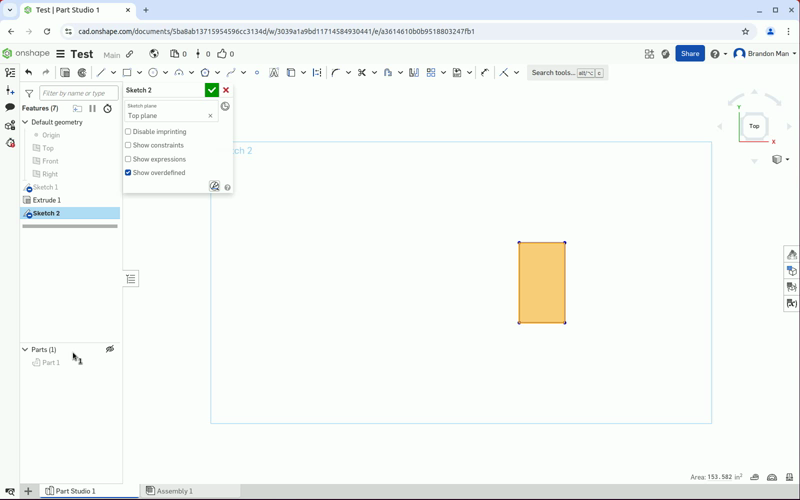
key(shift+y)
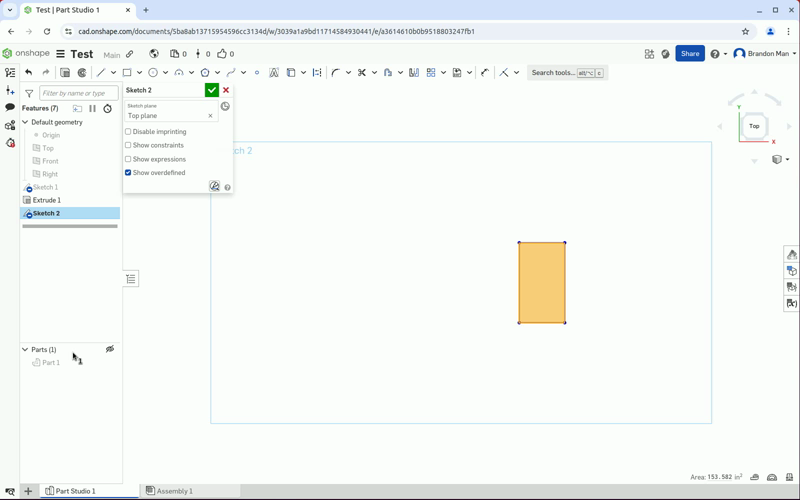
key(shift+e)
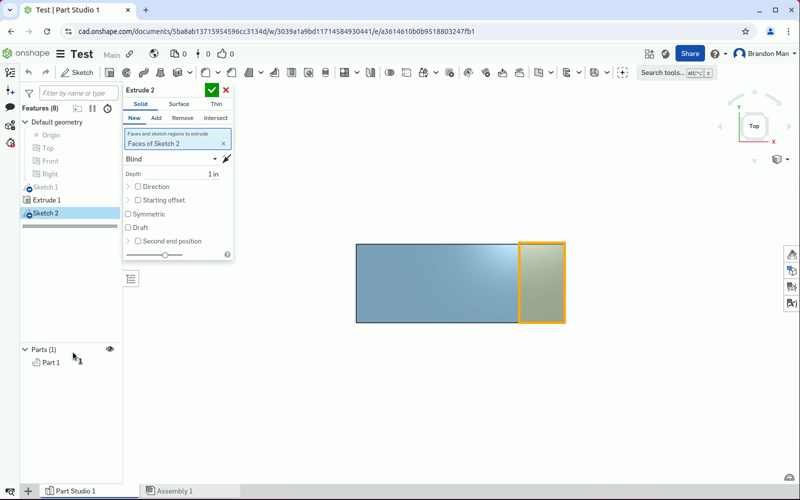
mouse_move(143, 106)
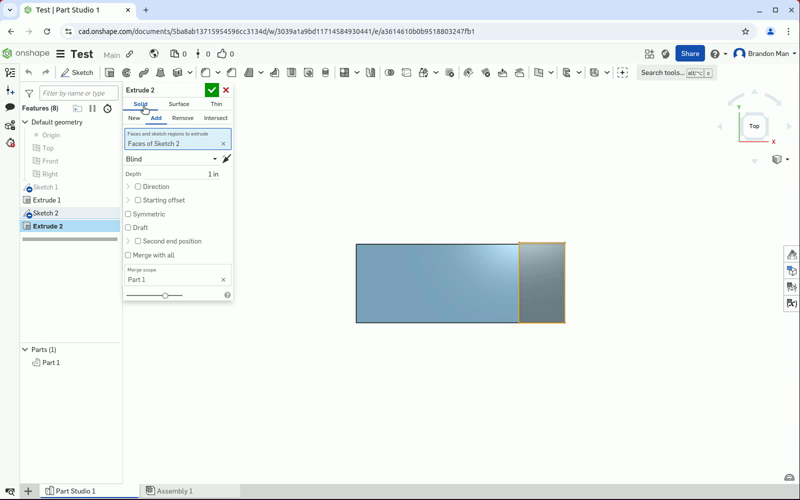
click(143, 106)
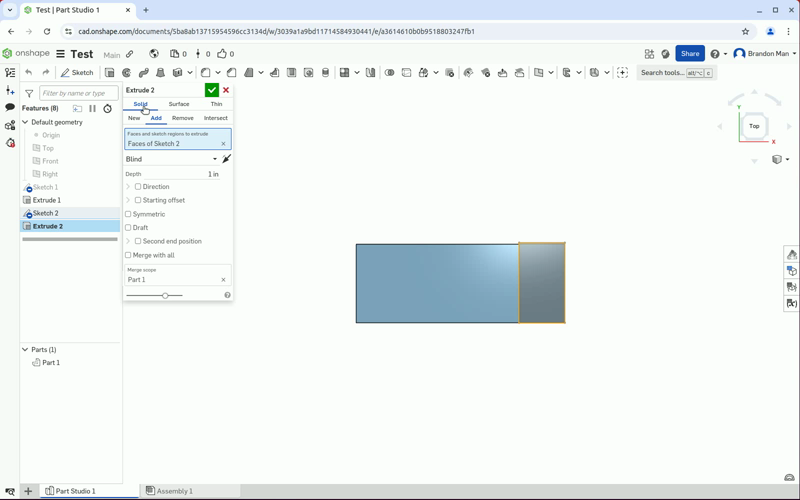
mouse_move(137, 120)
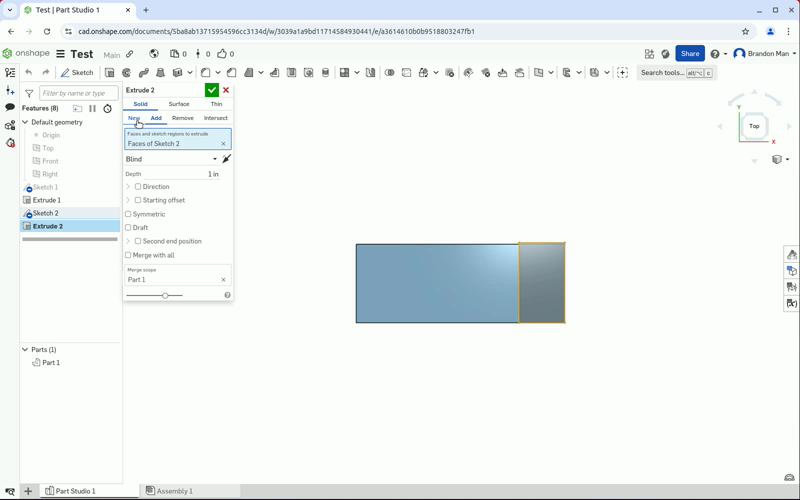
click(137, 120)
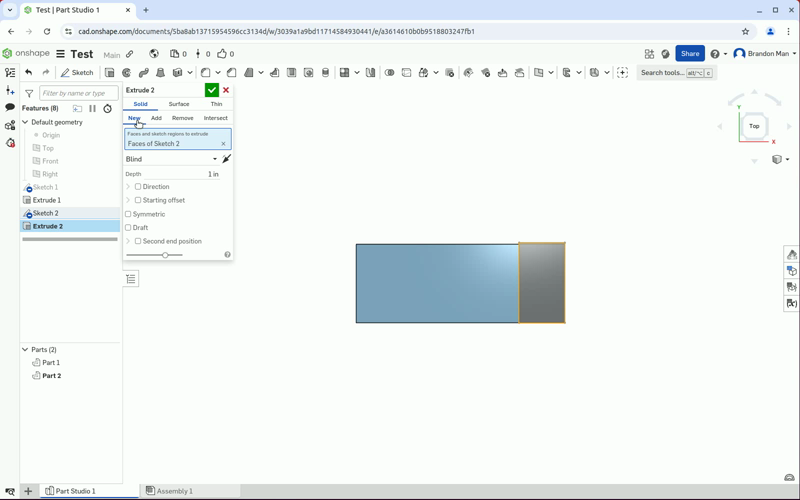
key(tab, 4)
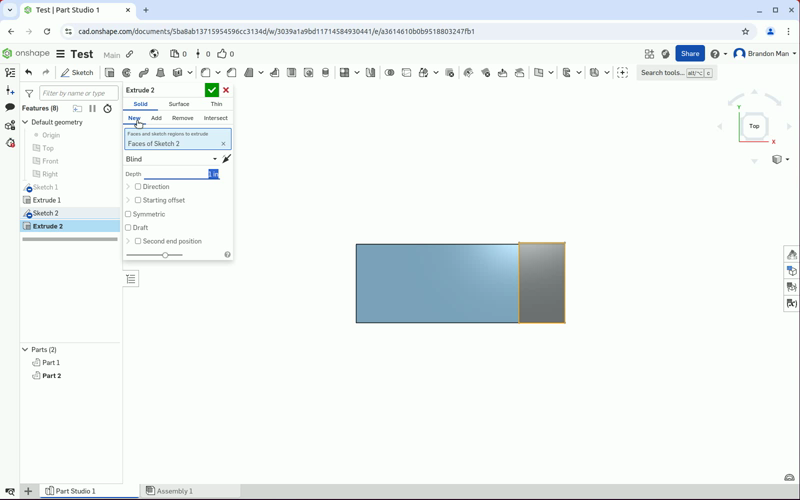
text(23.108)
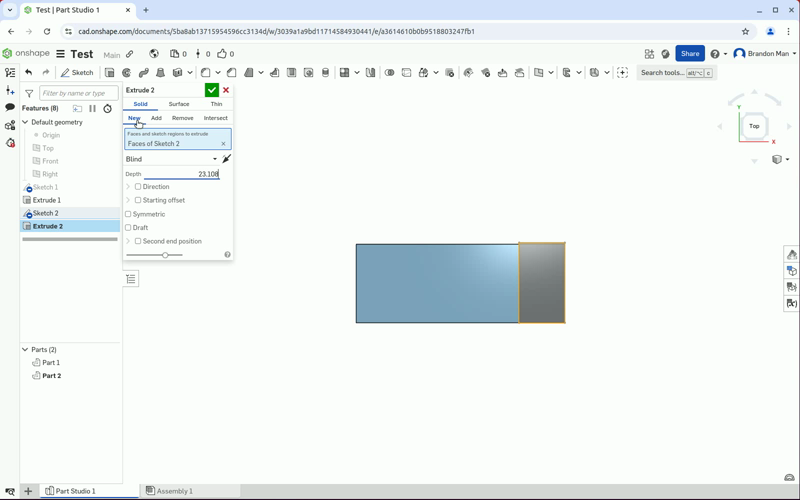
key(enter)
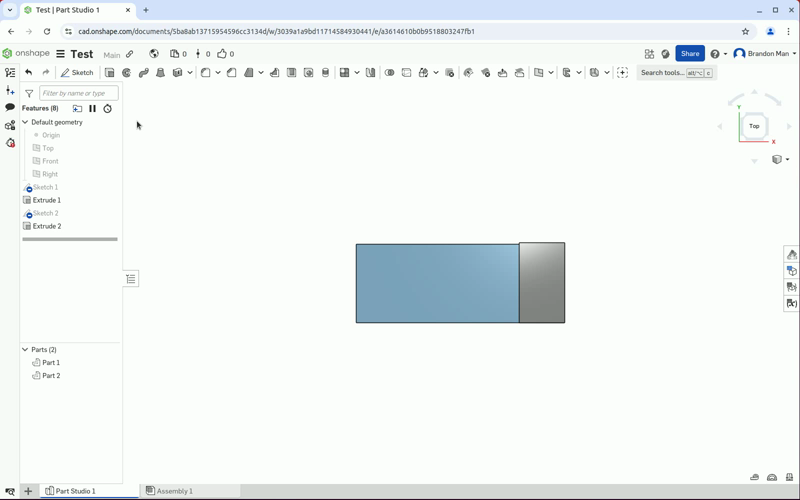
key(shift+h)
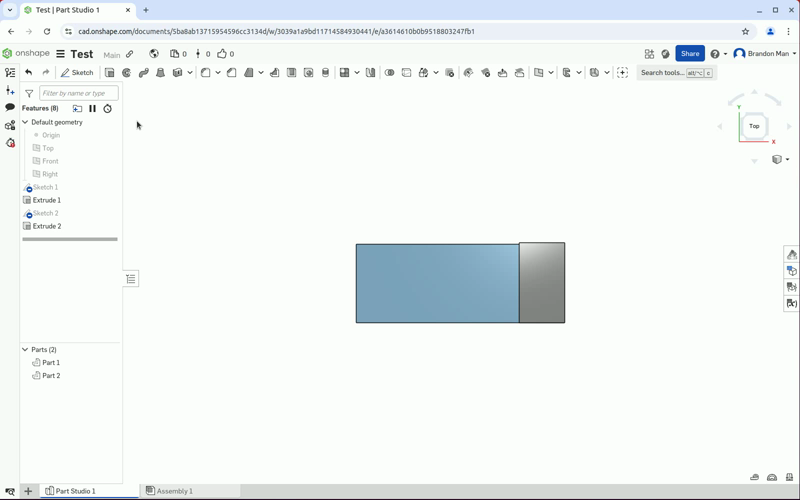
key(shift+h)
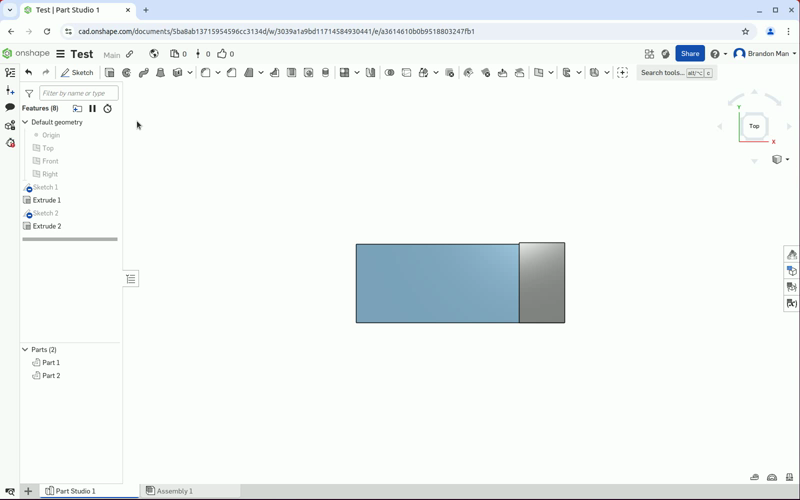
mouse_move(73, 189)
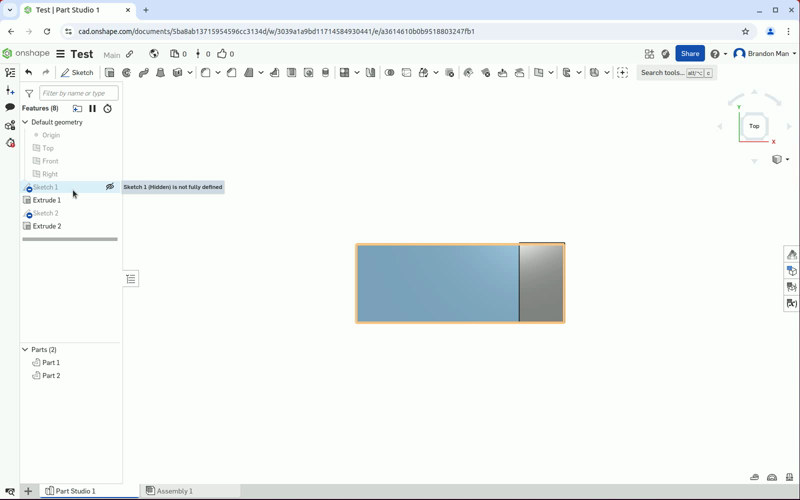
click(73, 189)
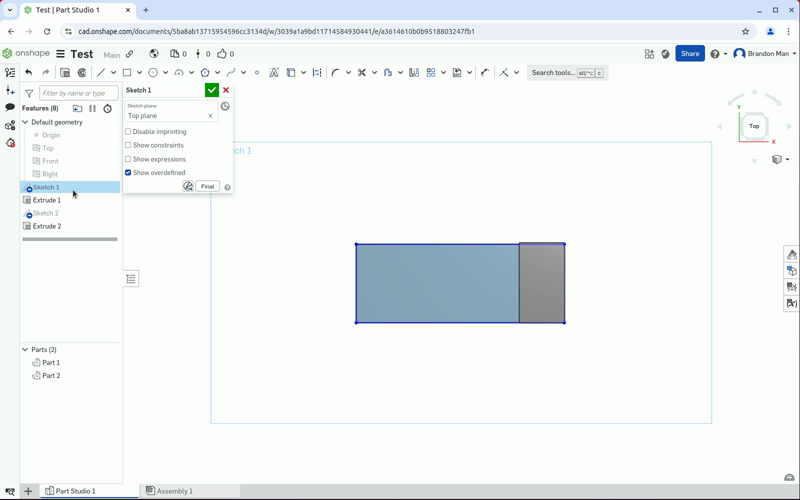
mouse_move(229, 92)
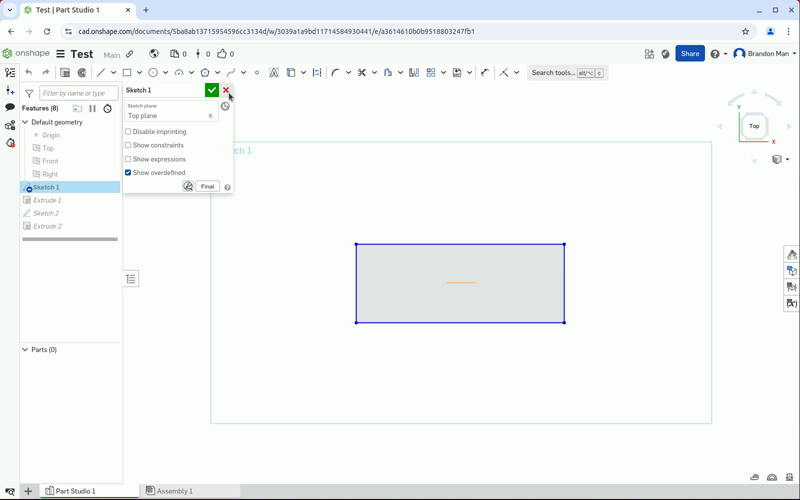
click(229, 92)
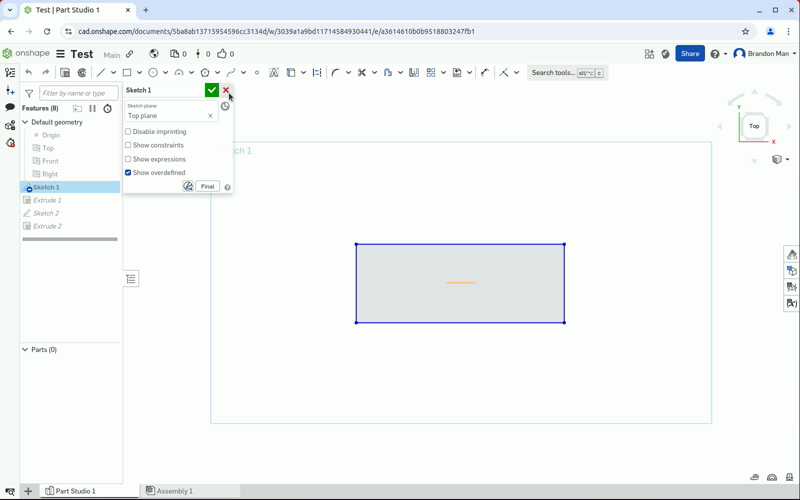
key(shift+s)
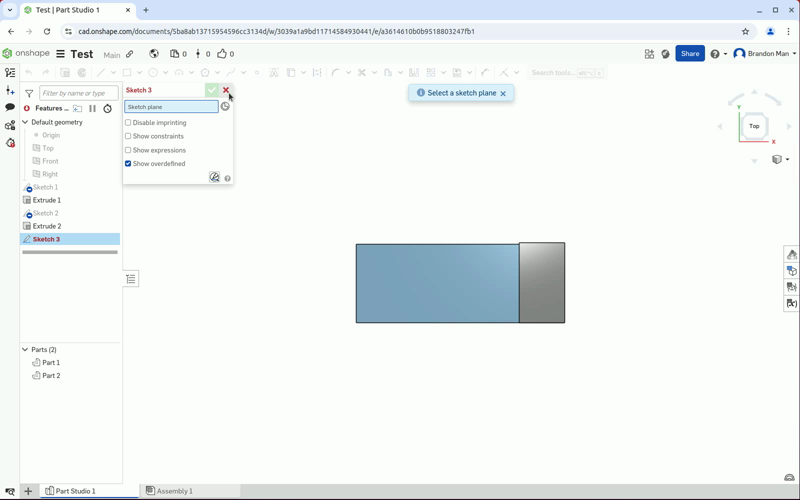
mouse_move(73, 150)
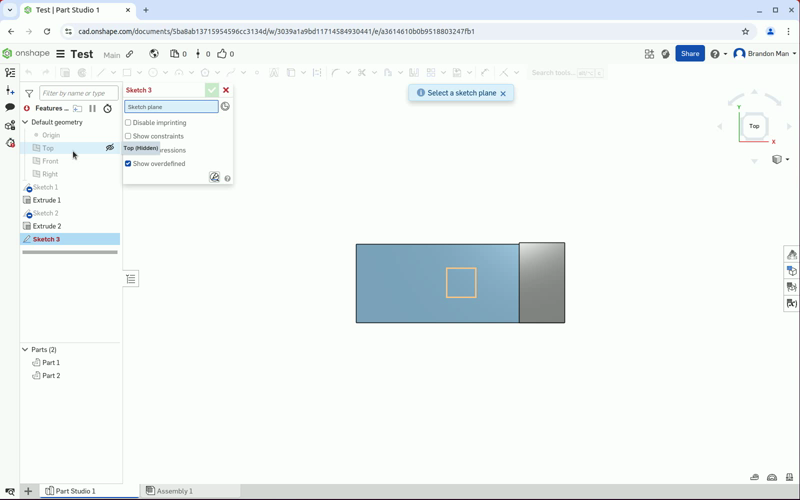
click(73, 150)
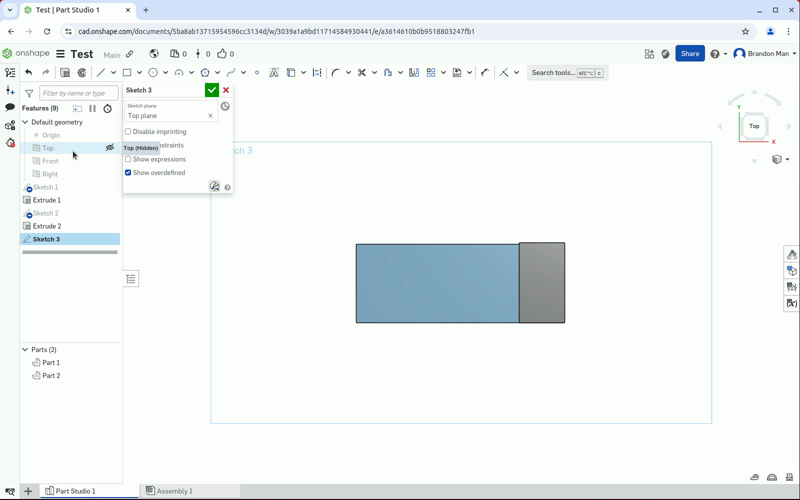
mouse_move(73, 352)
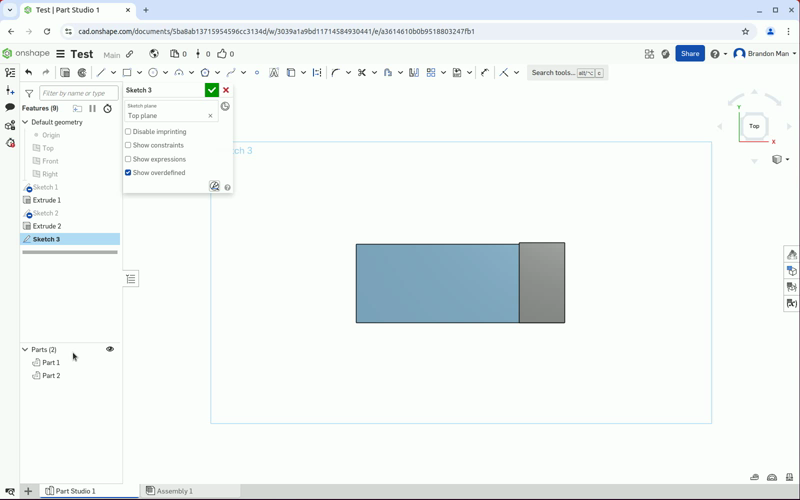
key(y)
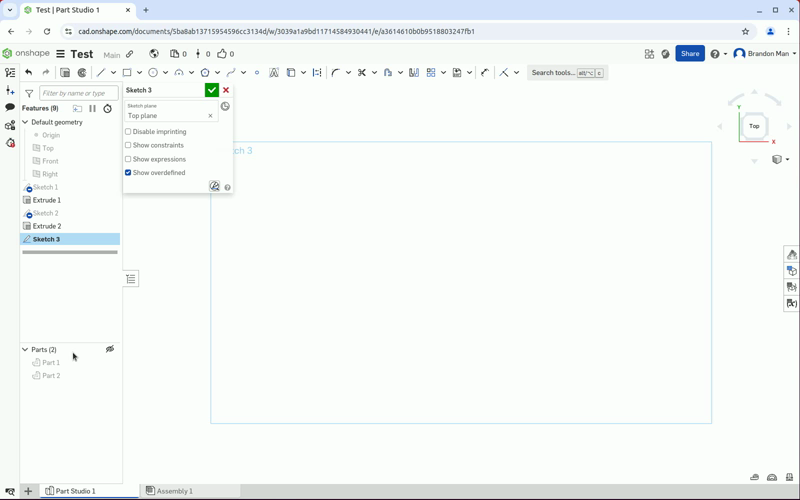
key(l)
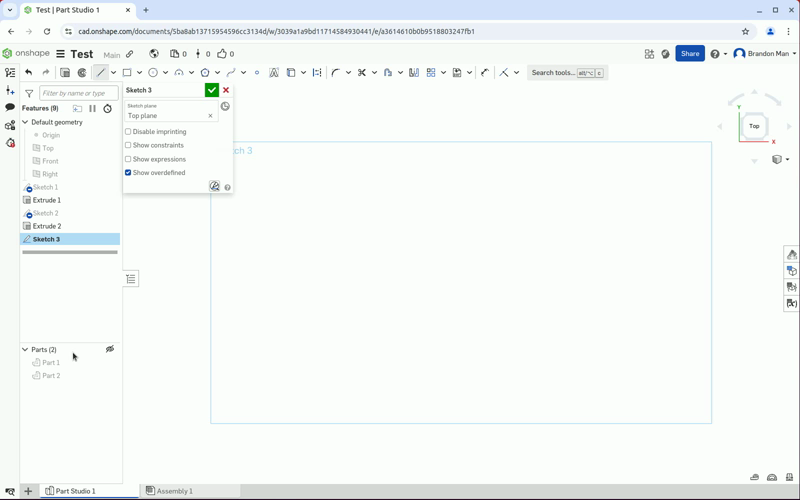
key_down(shift)
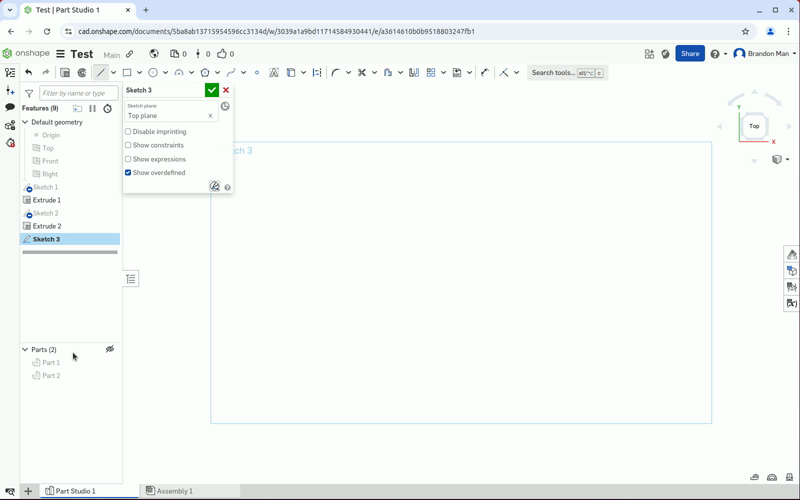
mouse_move(356, 322)
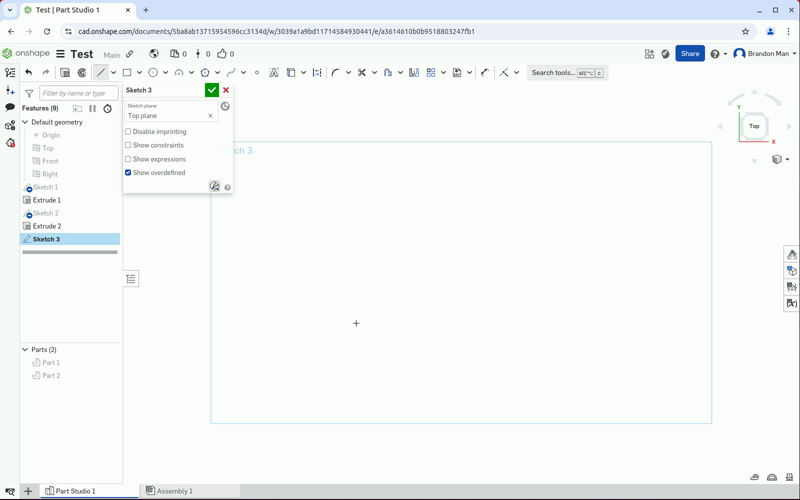
click(356, 322)
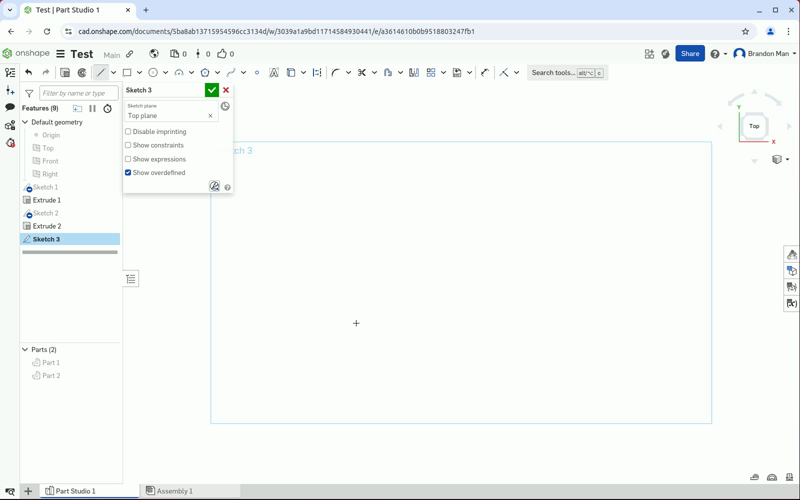
key_up(shift)
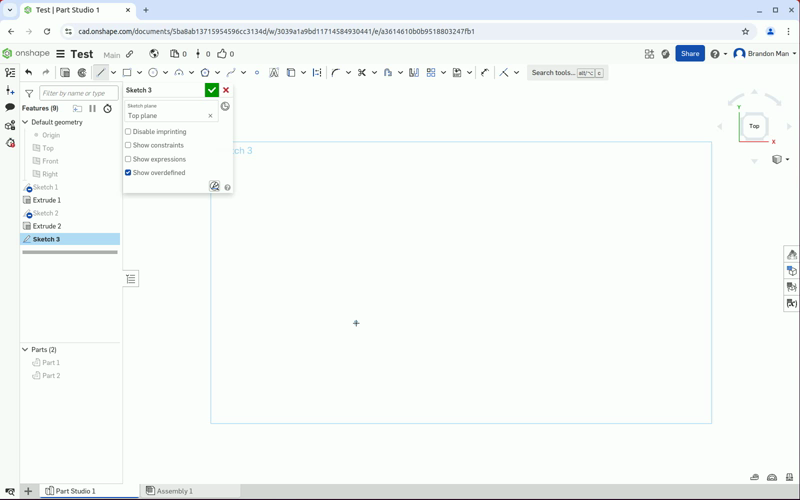
key_down(shift)
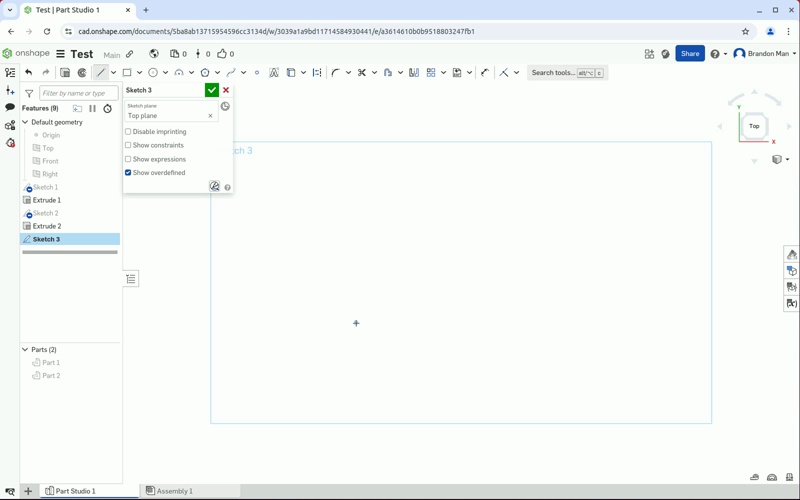
mouse_move(386, 322)
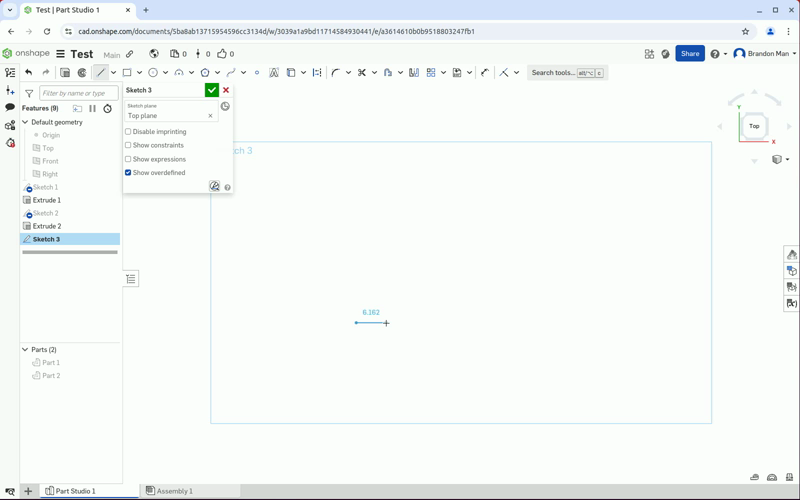
mouse_move(401, 322)
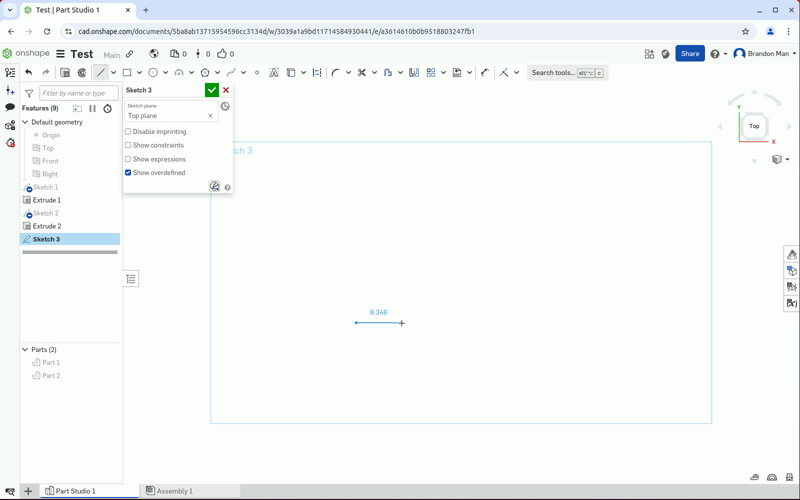
click(401, 322)
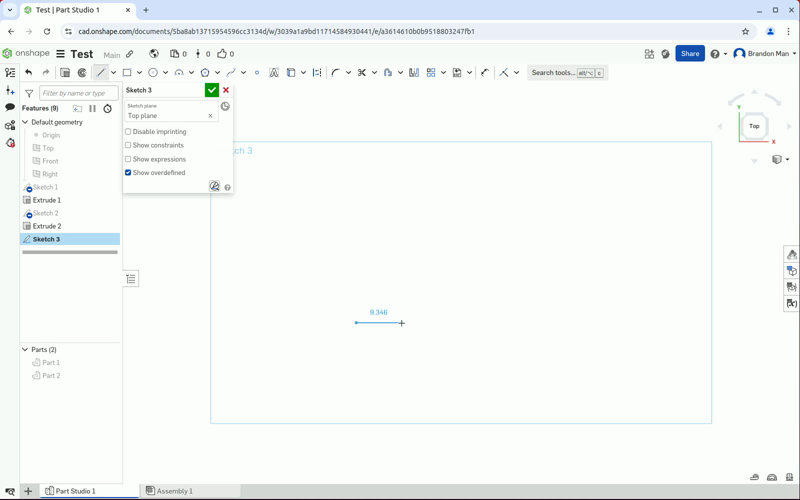
key_up(shift)
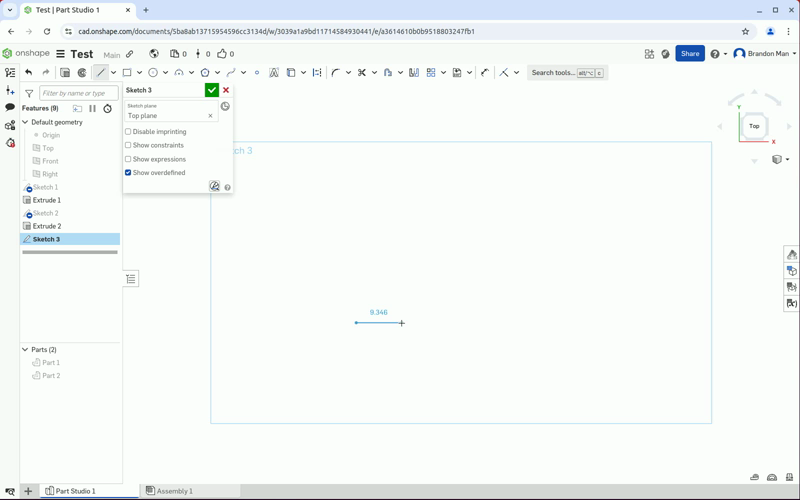
key_down(shift)
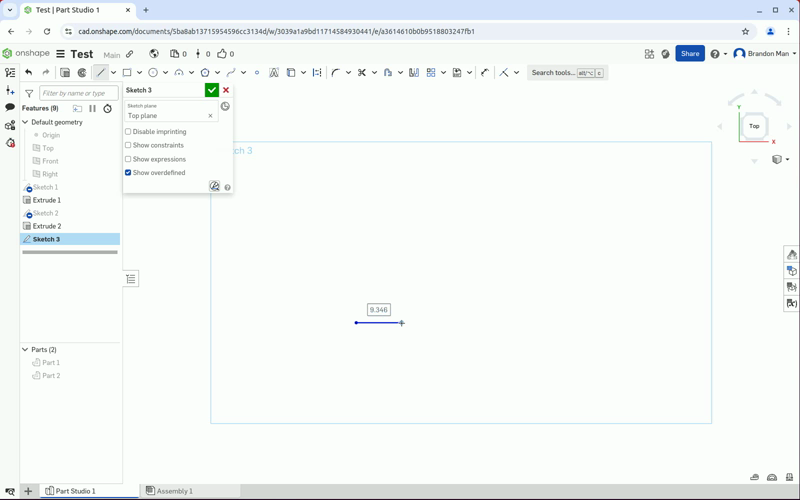
mouse_move(401, 242)
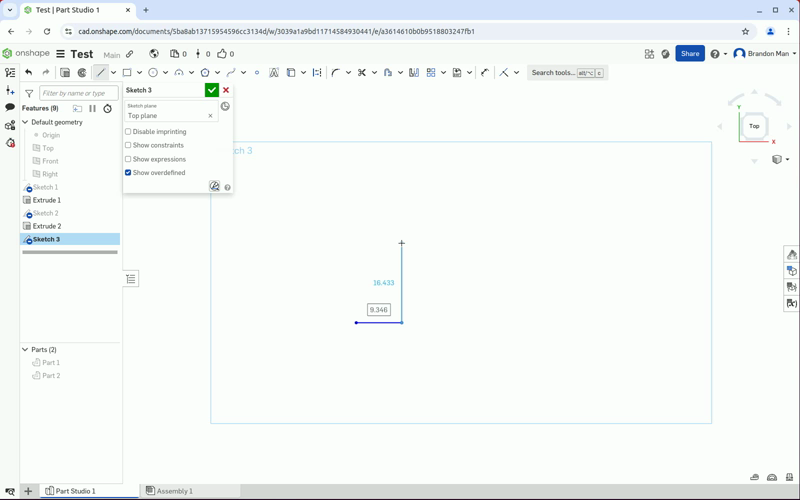
click(401, 242)
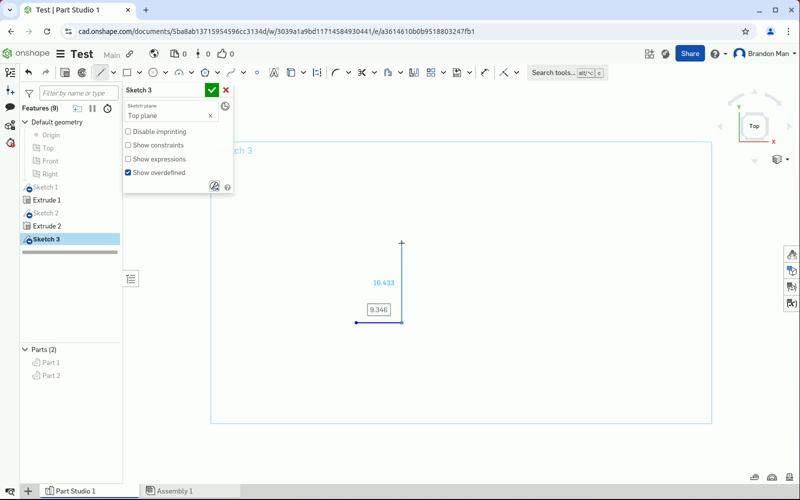
key_up(shift)
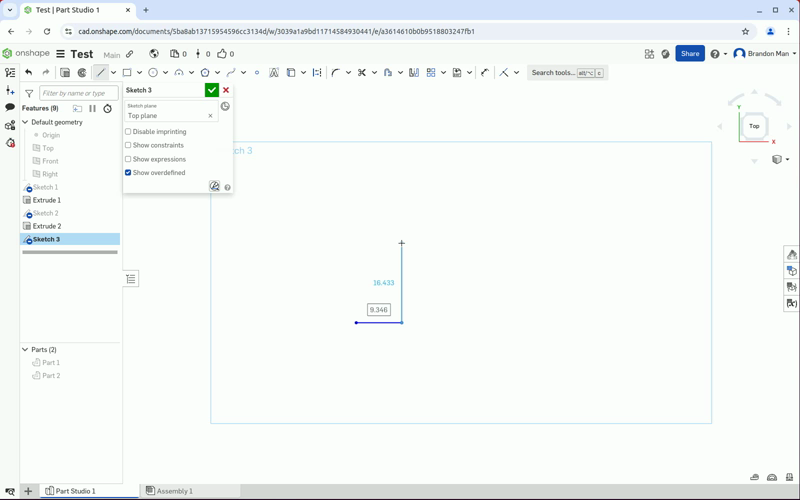
key_down(shift)
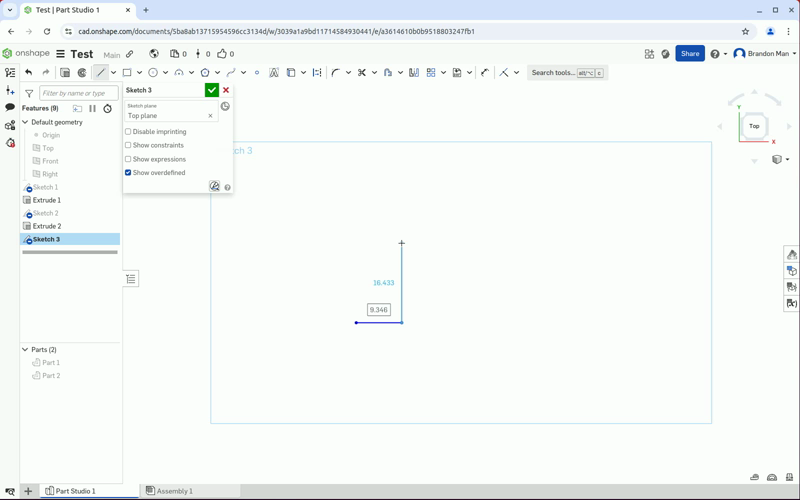
mouse_move(431, 242)
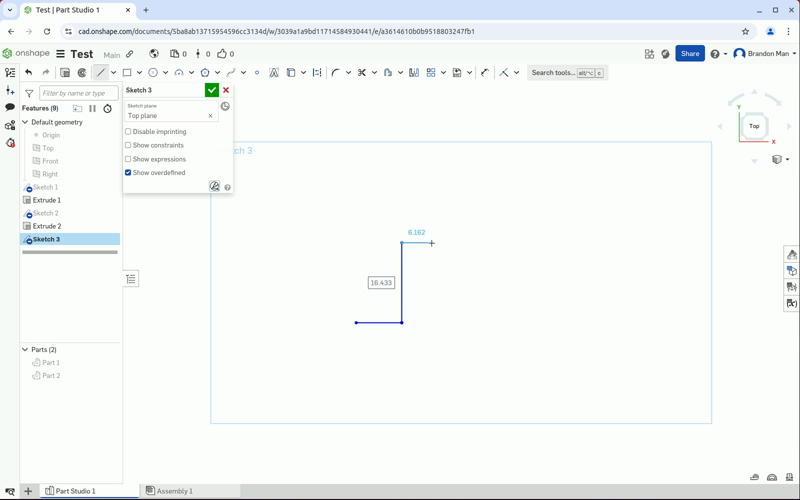
mouse_move(356, 242)
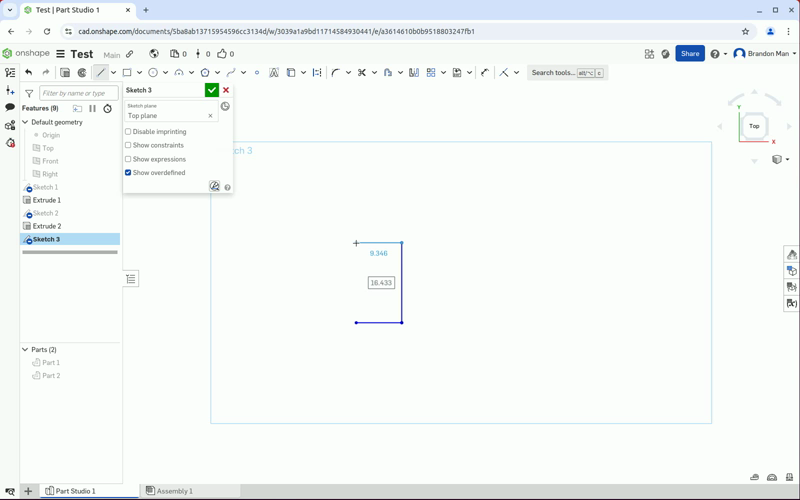
click(356, 242)
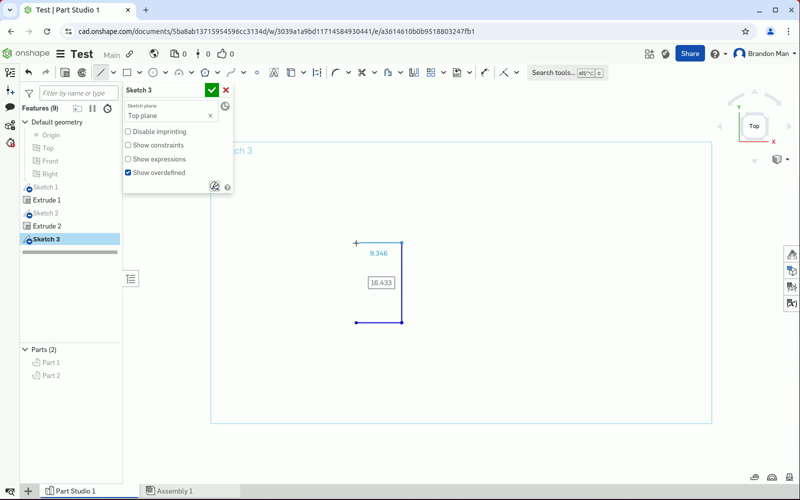
key_up(shift)
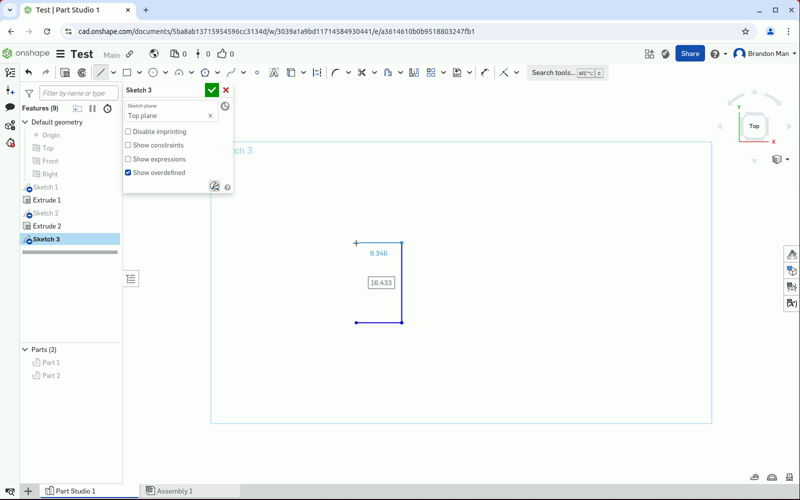
key_down(shift)
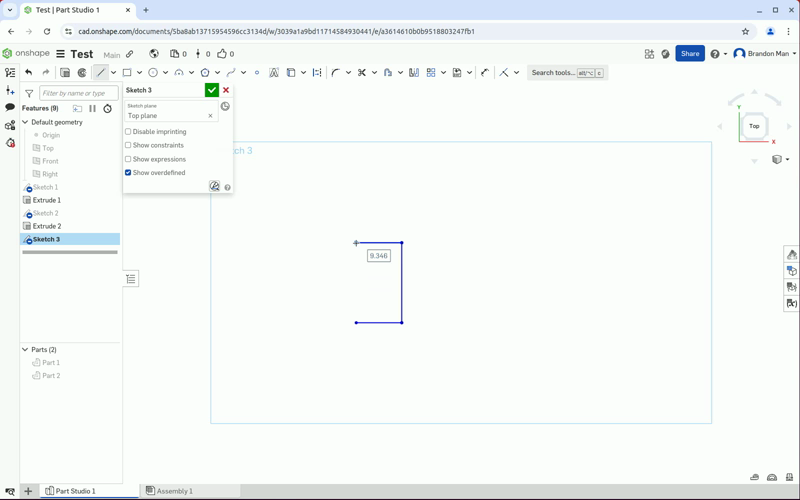
mouse_move(356, 322)
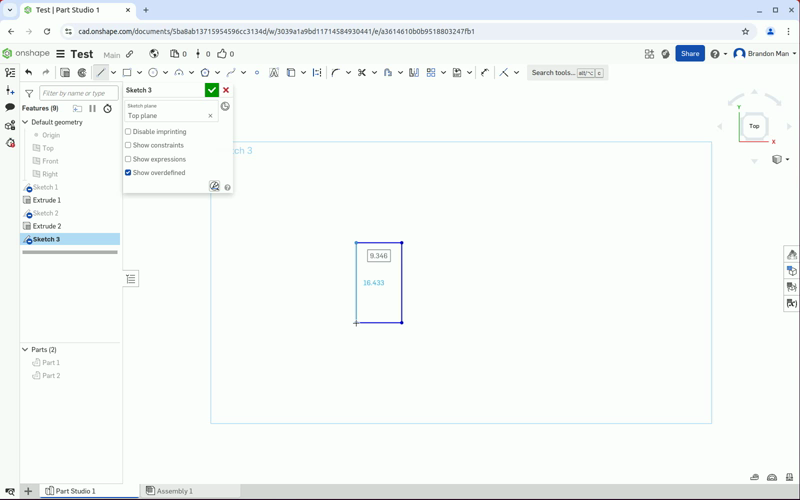
key_up(shift)
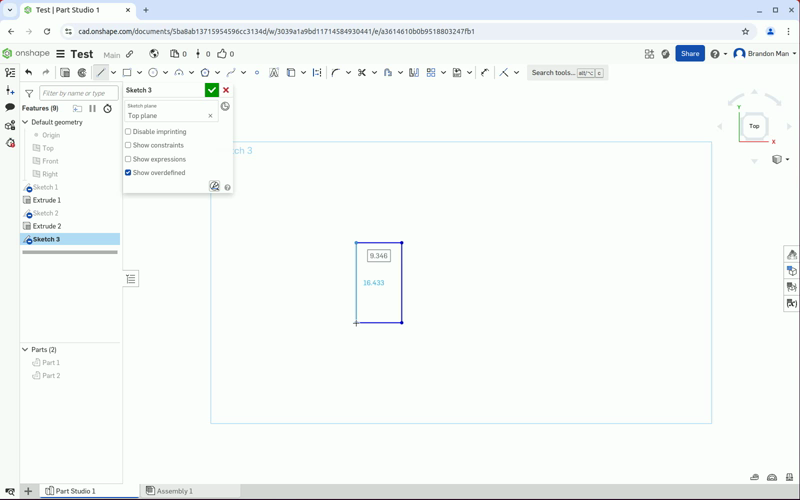
click(356, 322)
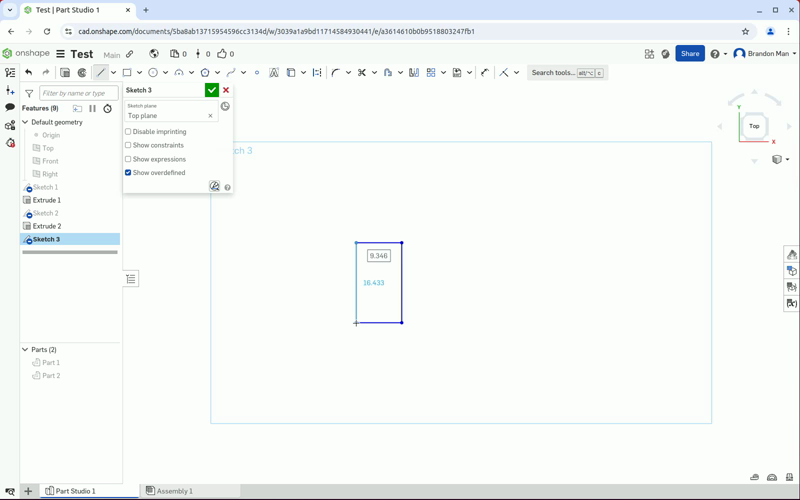
key(esc)
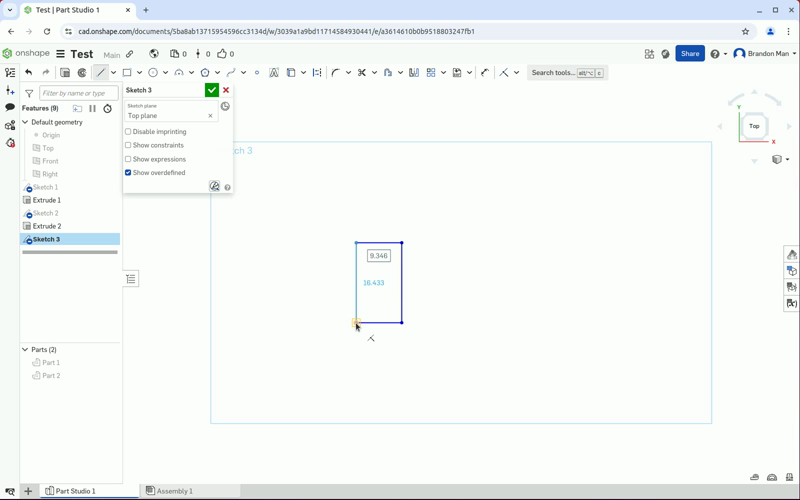
mouse_move(366, 307)
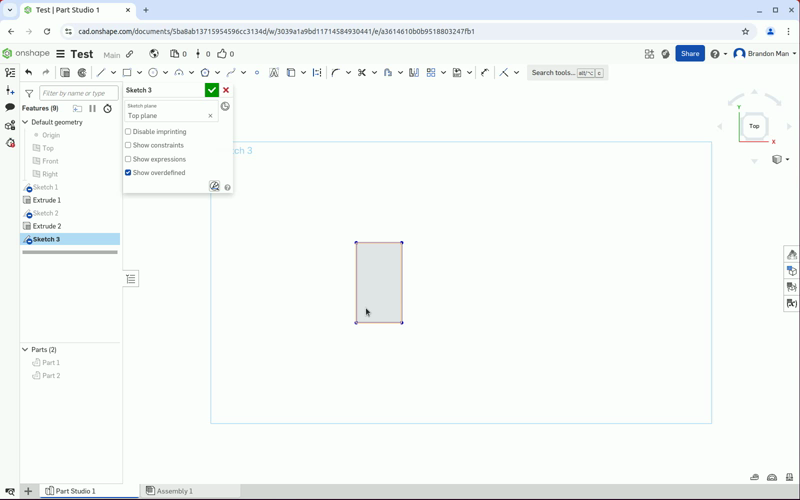
click(366, 307)
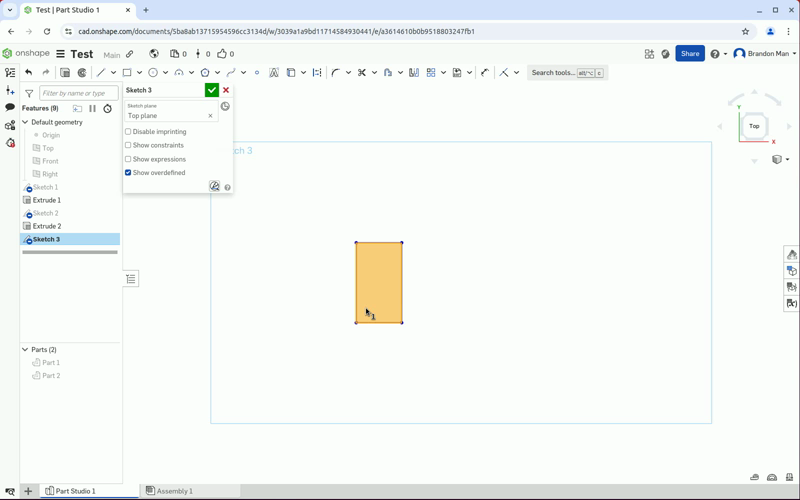
mouse_move(73, 352)
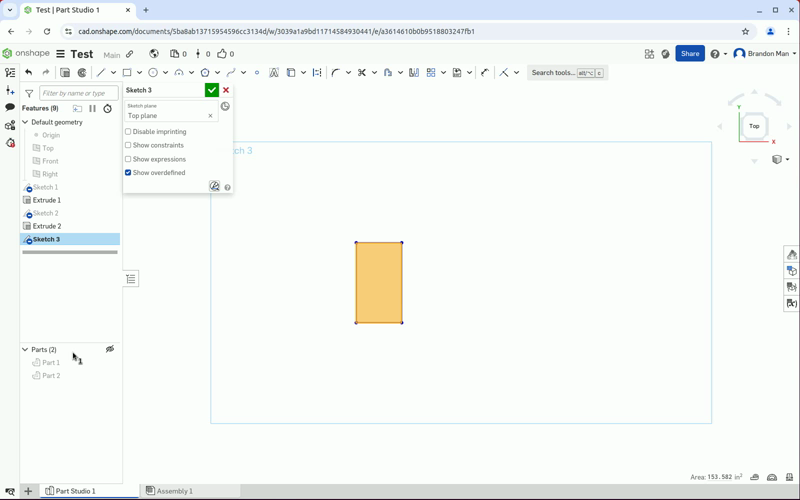
key(shift+y)
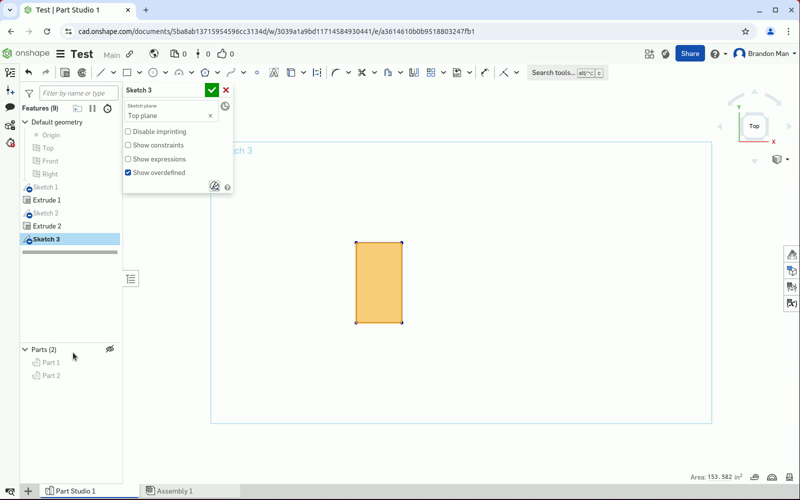
key(shift+e)
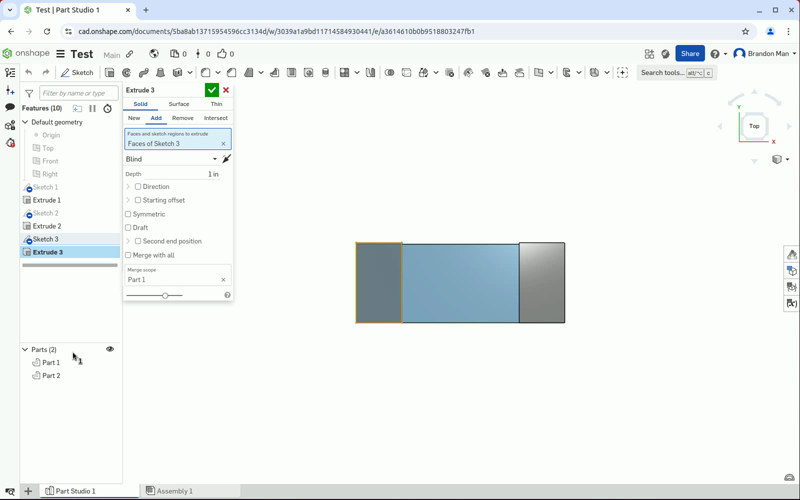
mouse_move(143, 106)
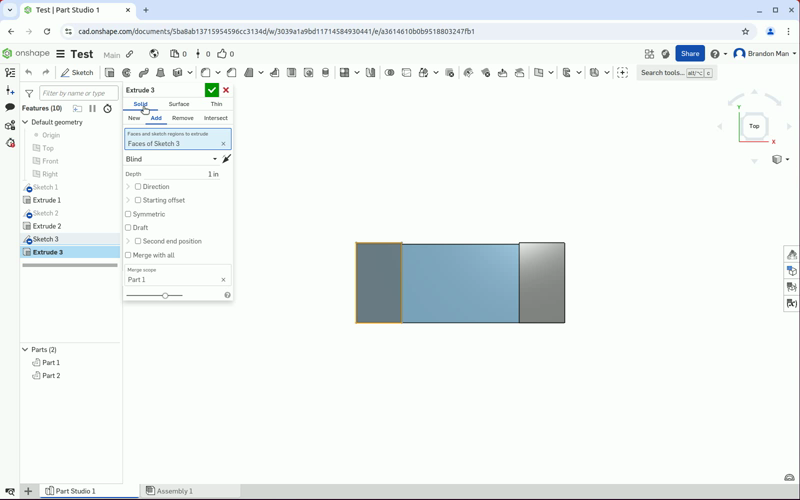
click(143, 106)
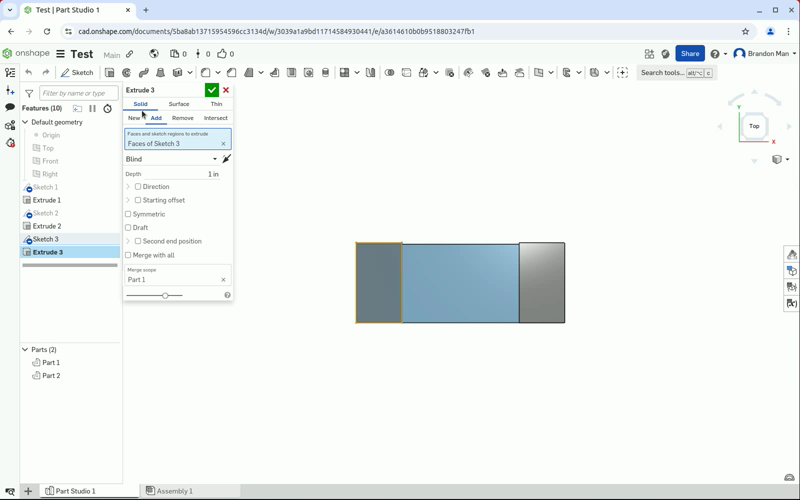
mouse_move(137, 120)
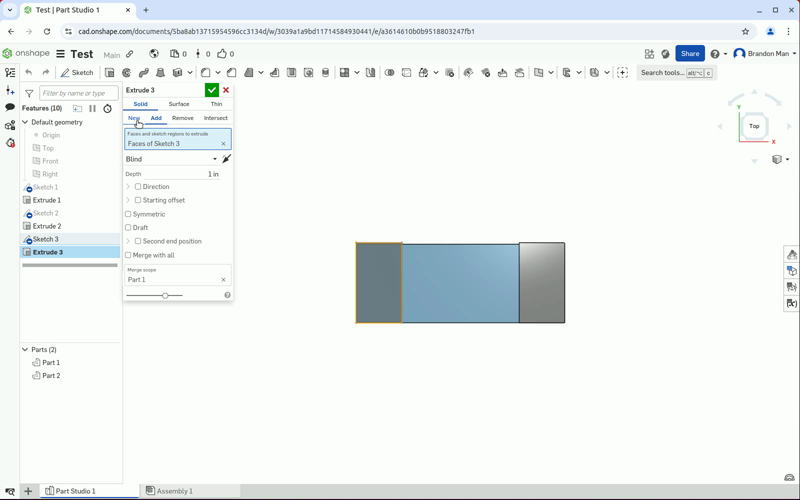
click(137, 120)
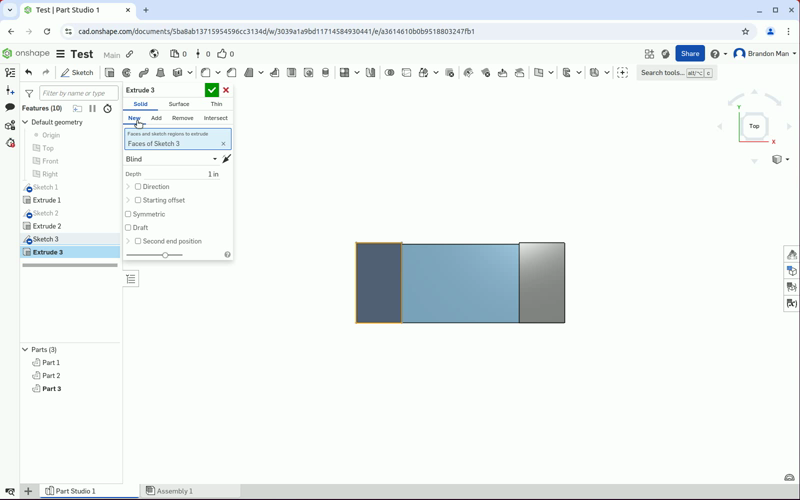
key(tab, 4)
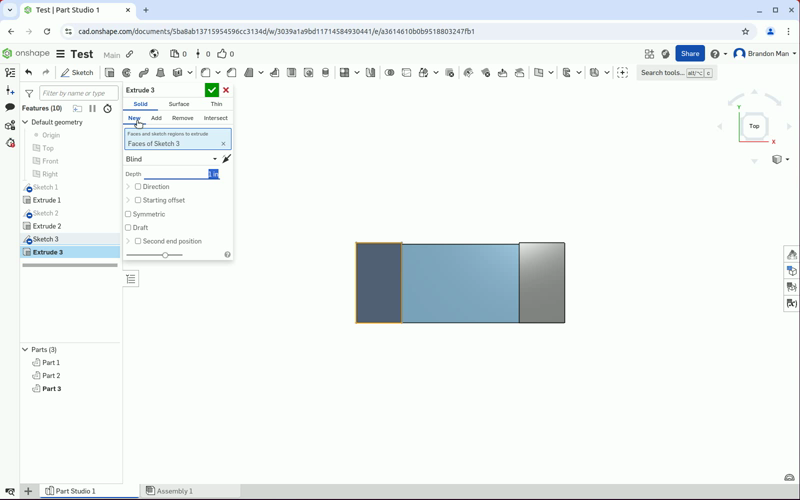
text(23.108)
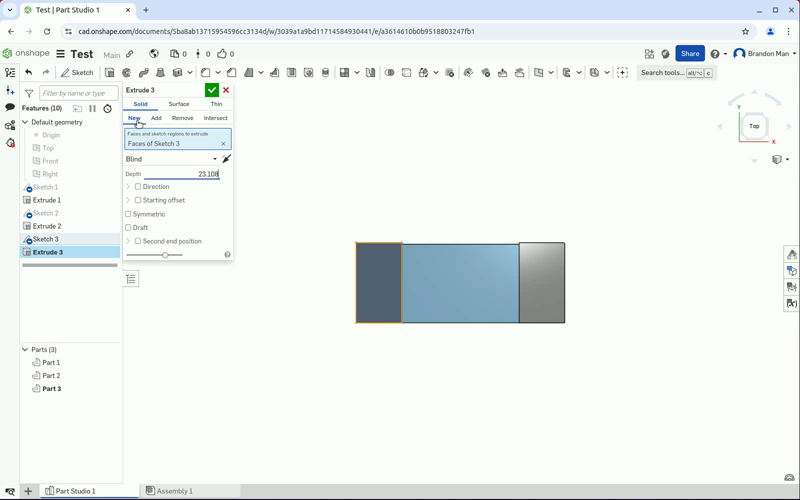
key(enter)
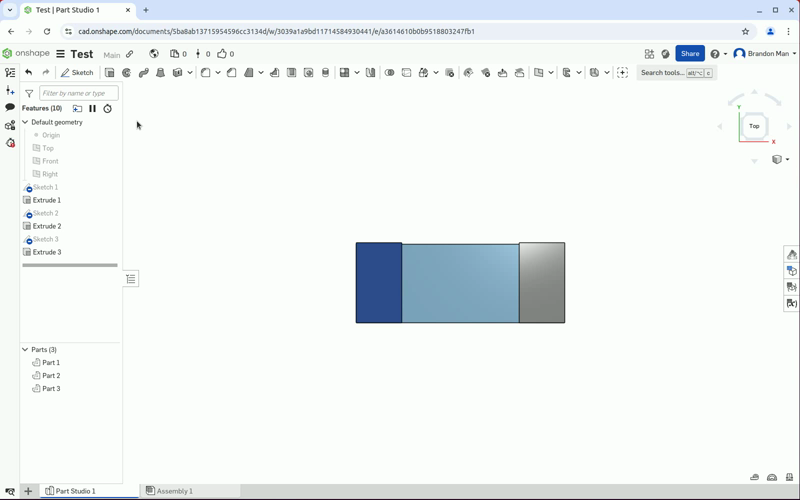
key(shift+h)
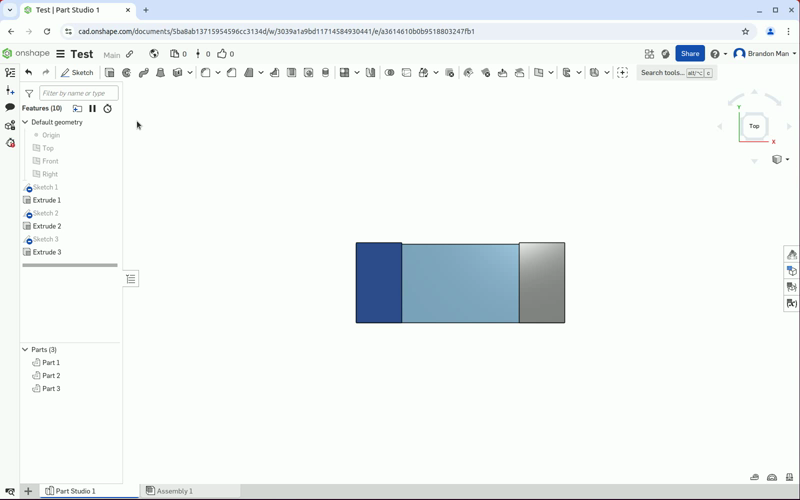
key(shift+h)
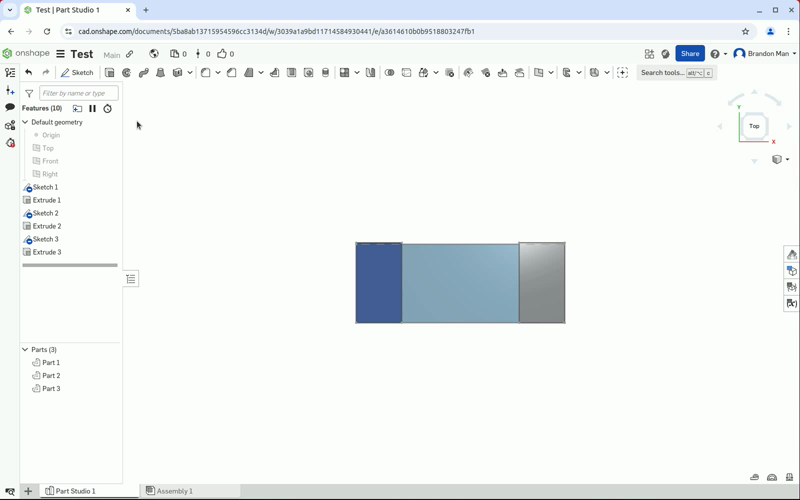
key(shift+7)
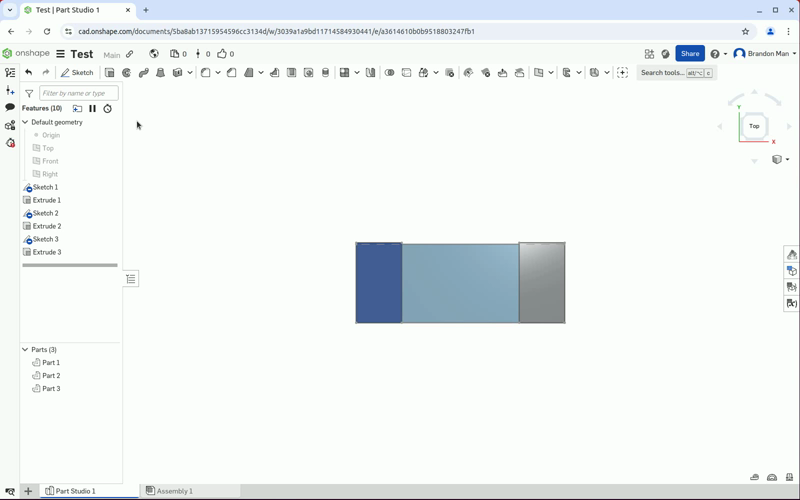
key(up, 3)
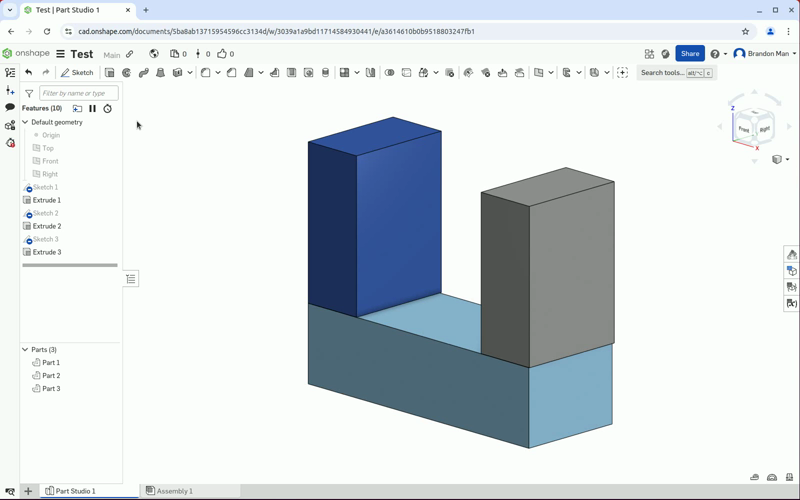
key(left, 3)
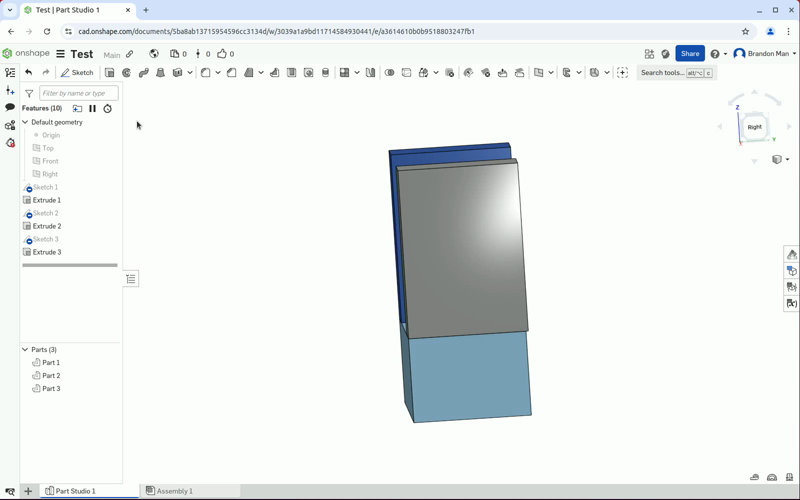
key(right, 3)
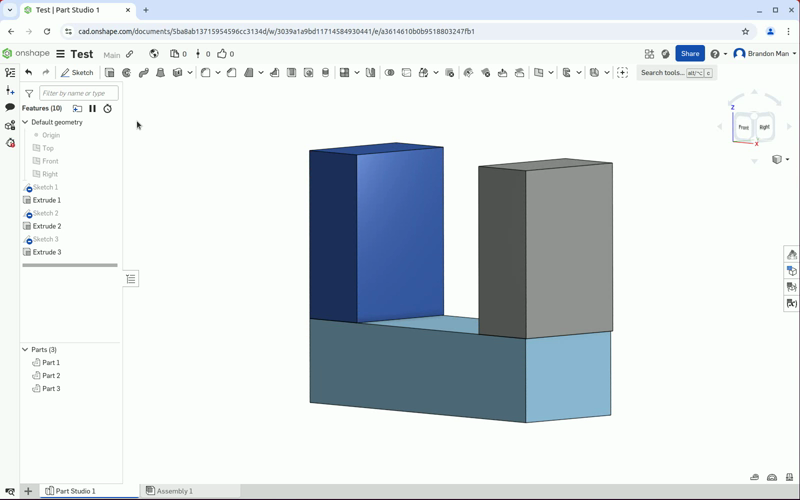
key(down, 3)
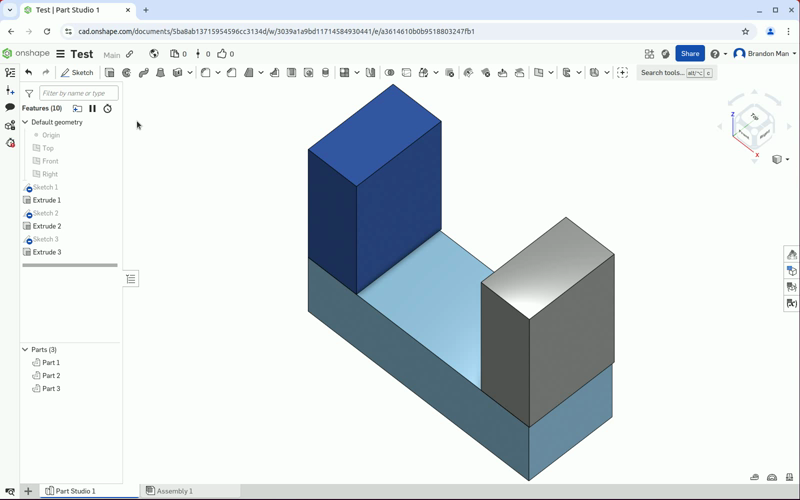
mouse_move(73, 189)
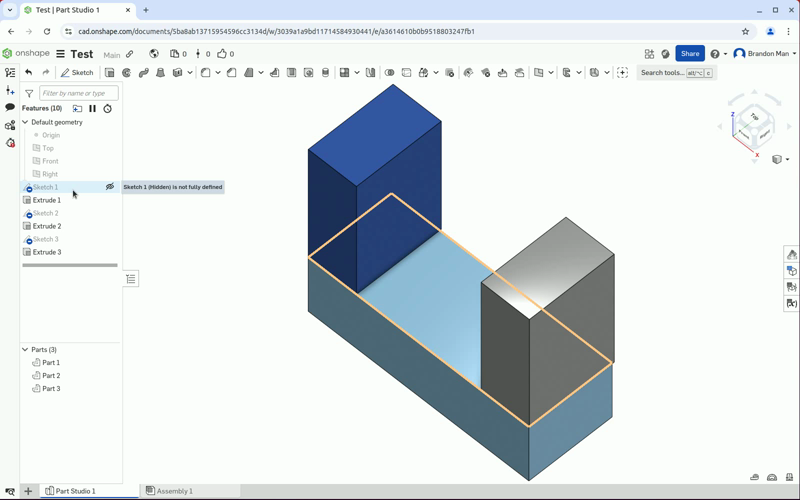
click(73, 189)